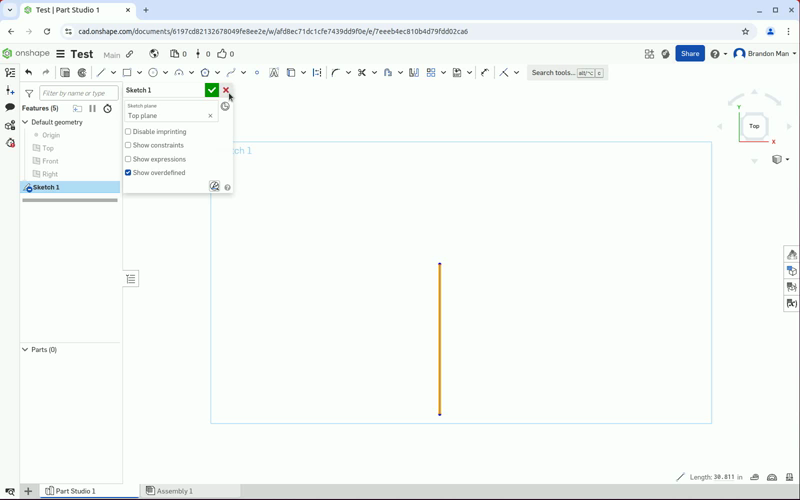
key(shift+h)
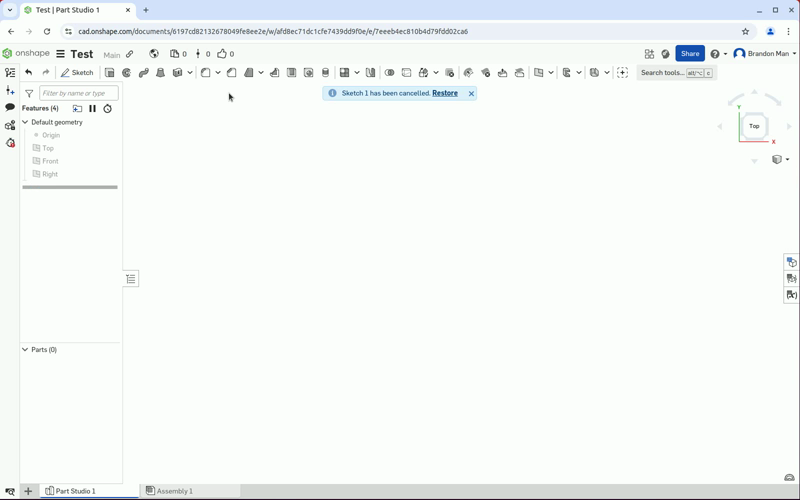
mouse_move(73, 352)
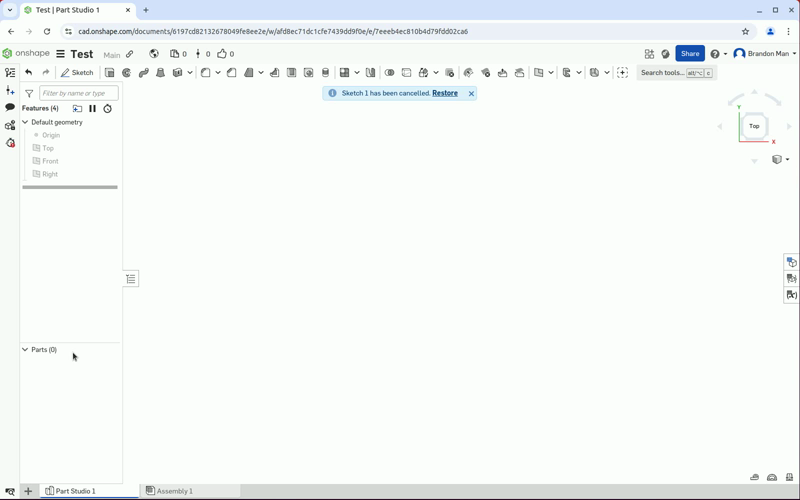
key(y)
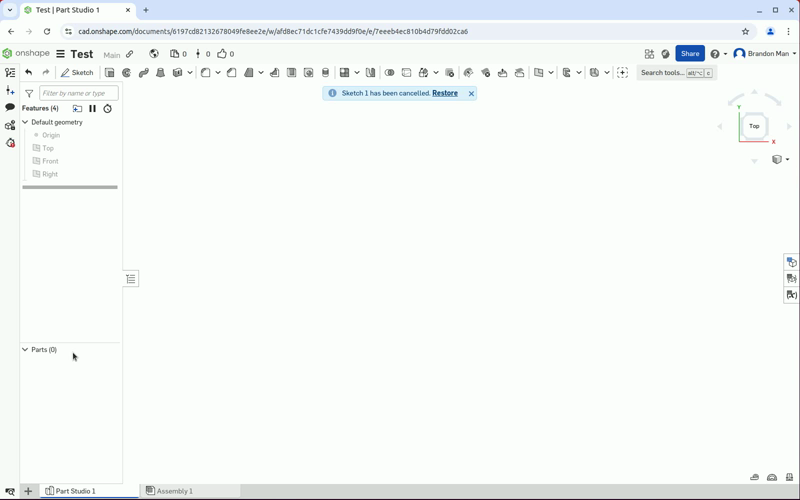
key(shift+p)
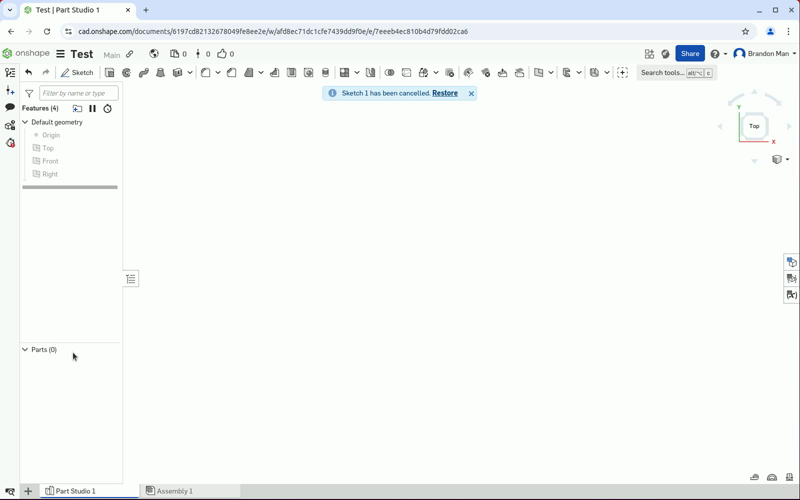
key(space)
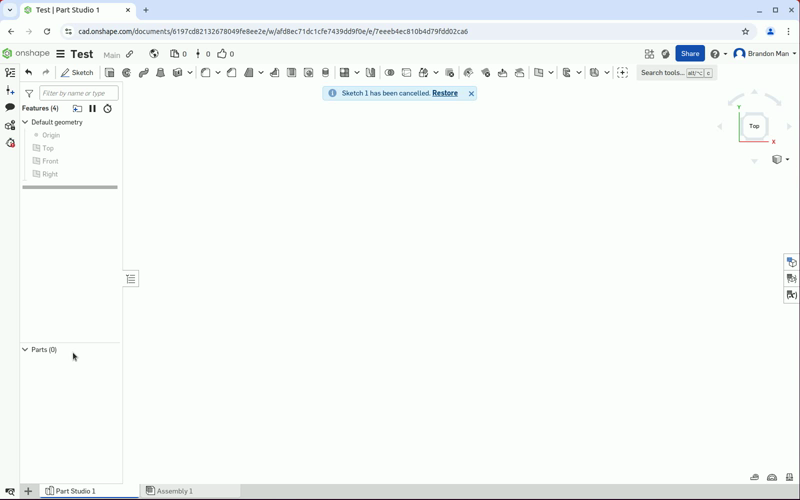
key_down(shift)
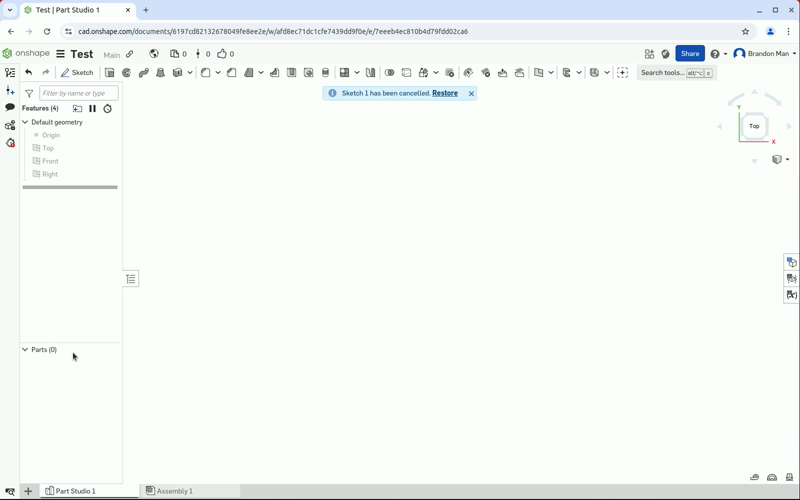
key(up)
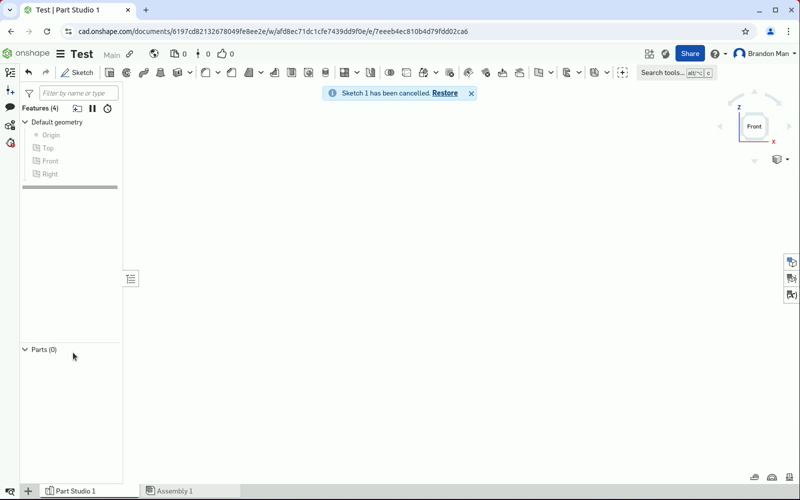
key_up(shift)
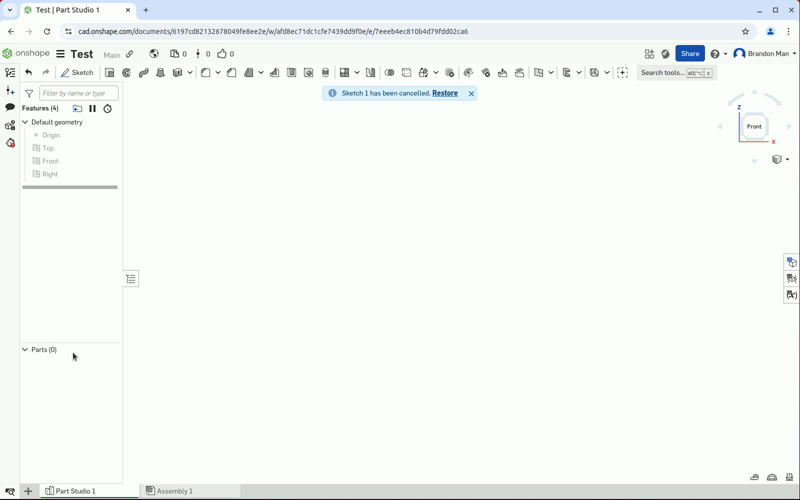
mouse_move(73, 352)
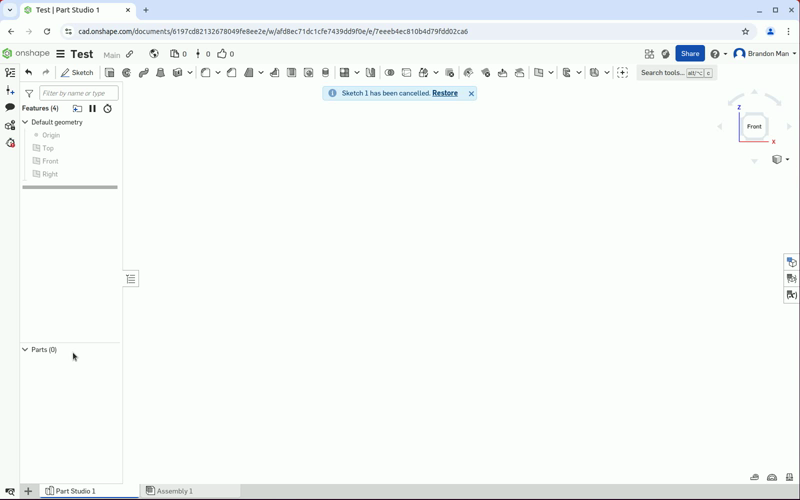
key(shift+y)
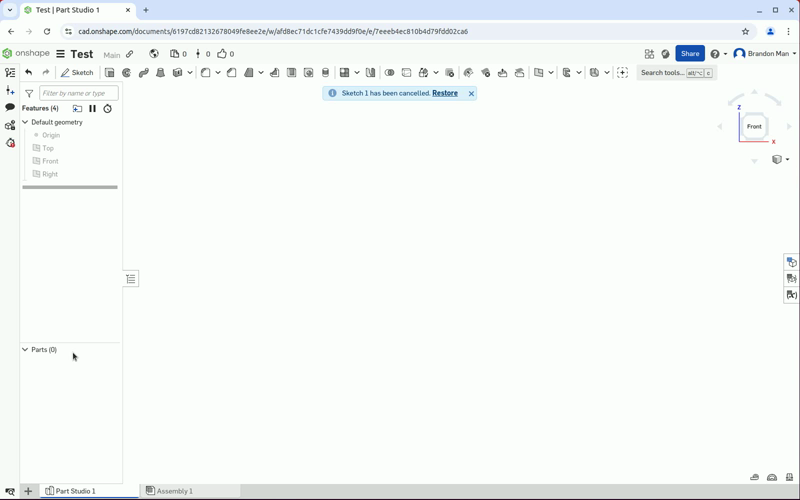
key(shift+s)
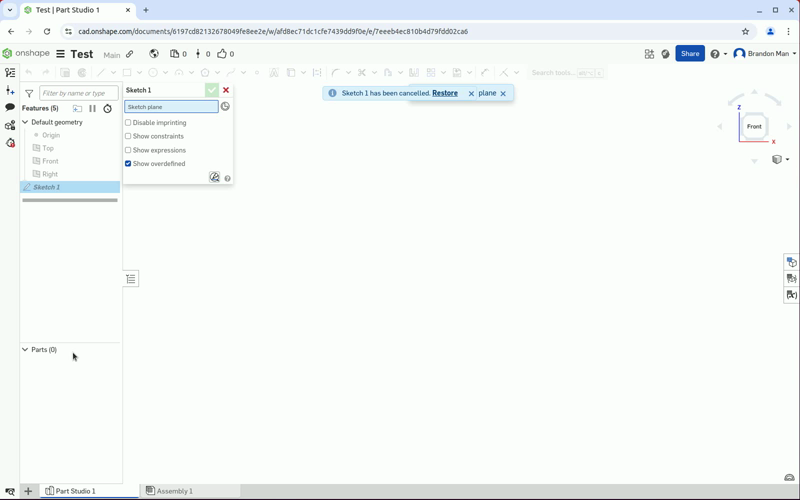
mouse_move(73, 163)
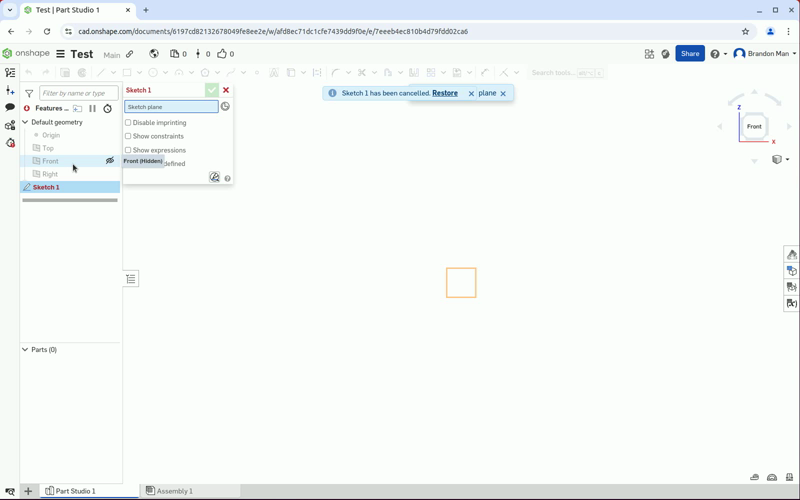
click(73, 163)
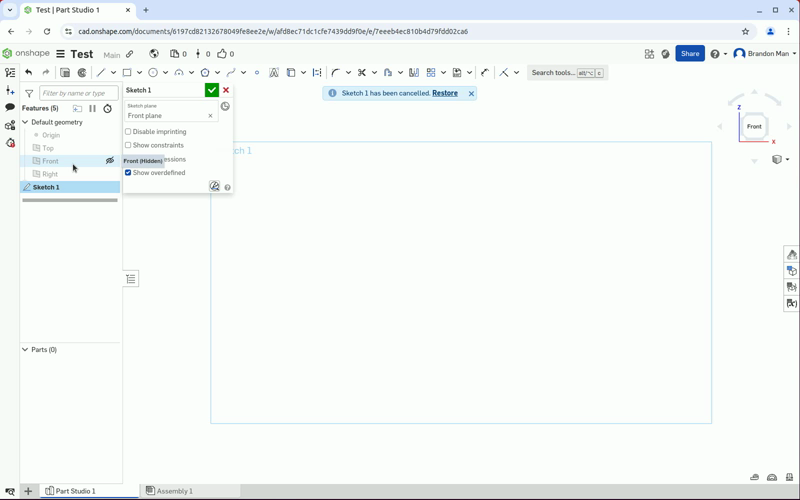
mouse_move(73, 352)
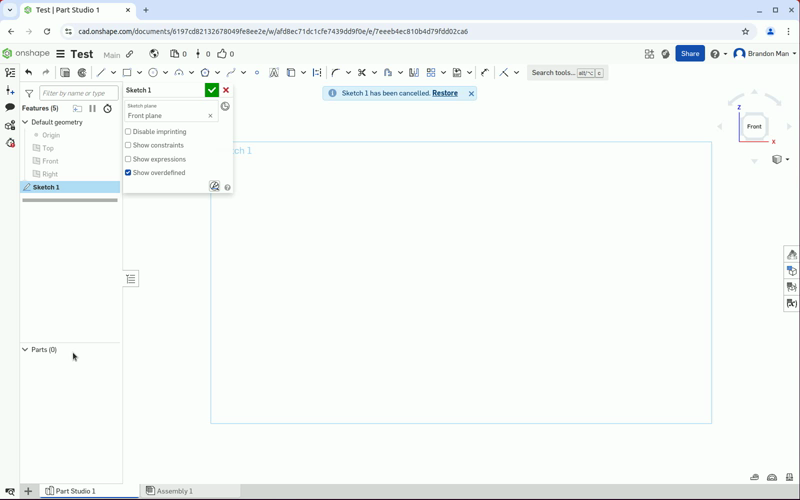
key(y)
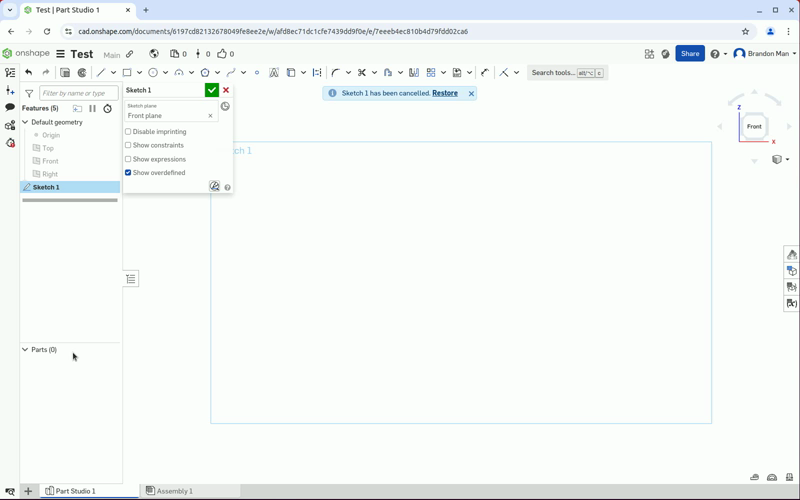
key(c)
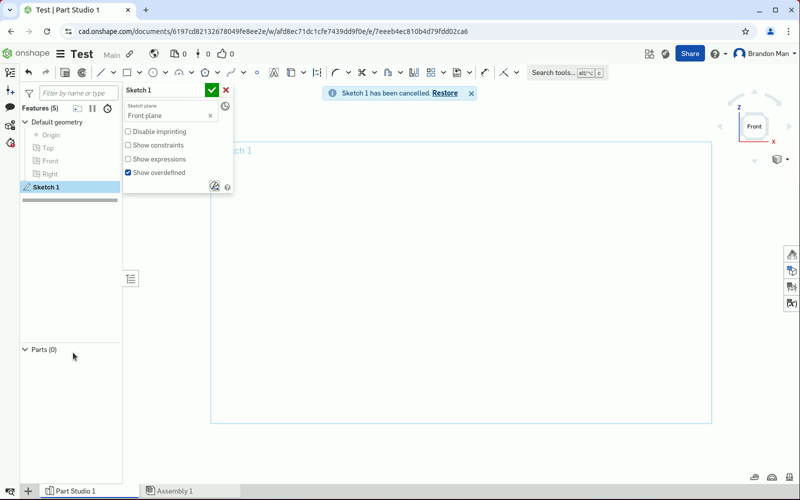
key_down(shift)
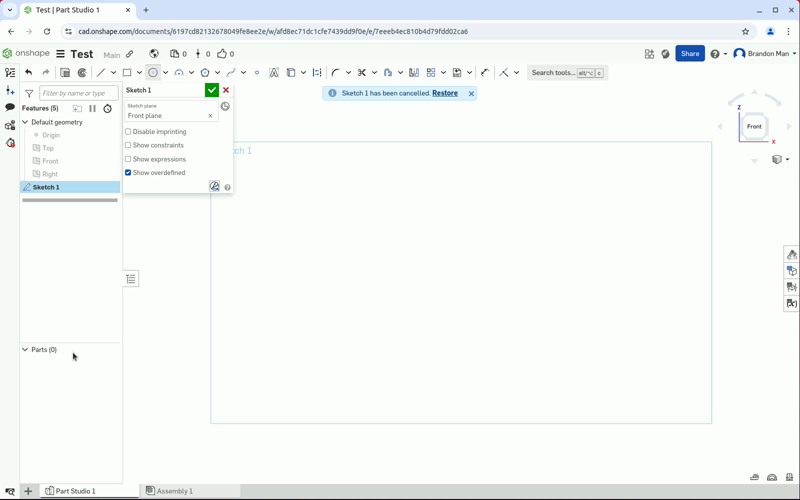
mouse_move(461, 282)
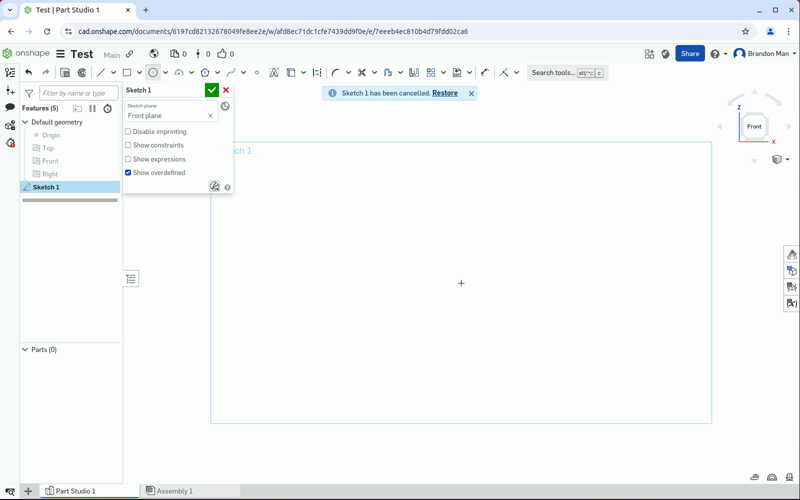
click(461, 282)
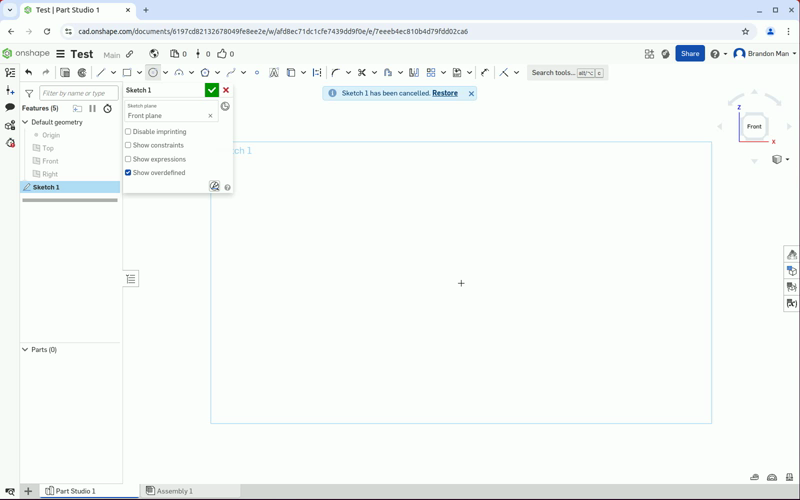
key_up(shift)
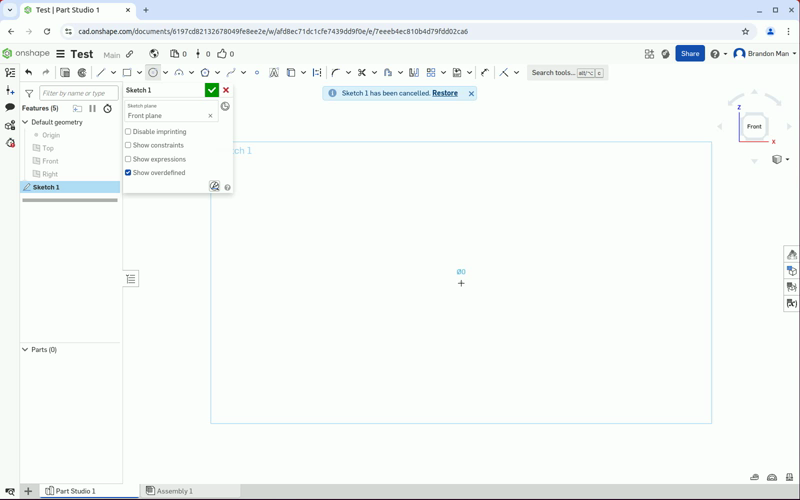
mouse_move(464, 282)
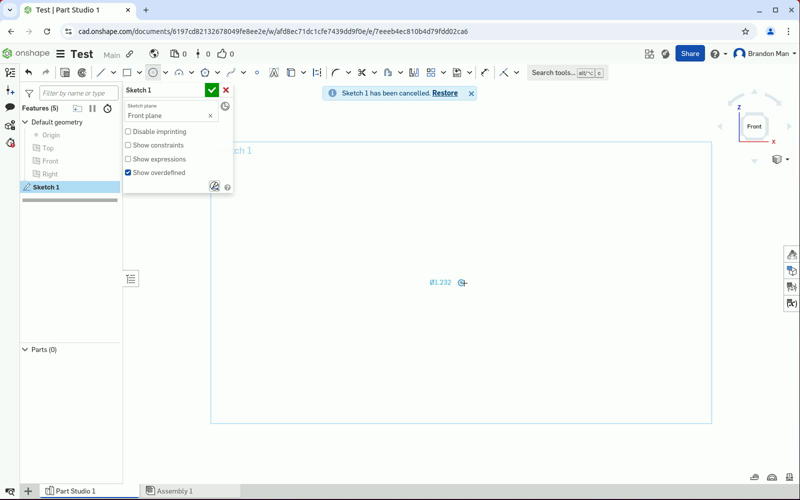
click(464, 282)
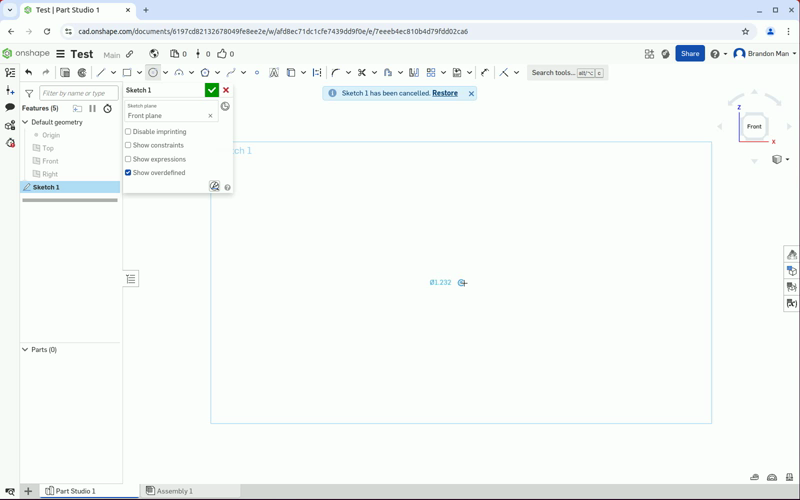
key(esc)
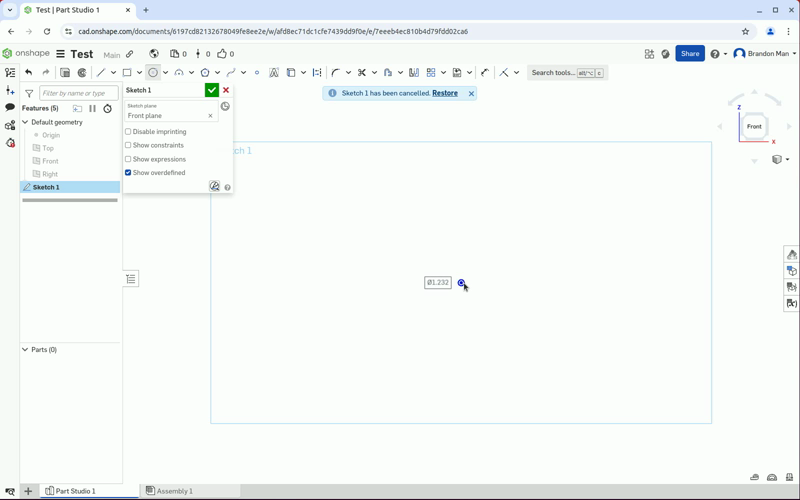
mouse_move(462, 280)
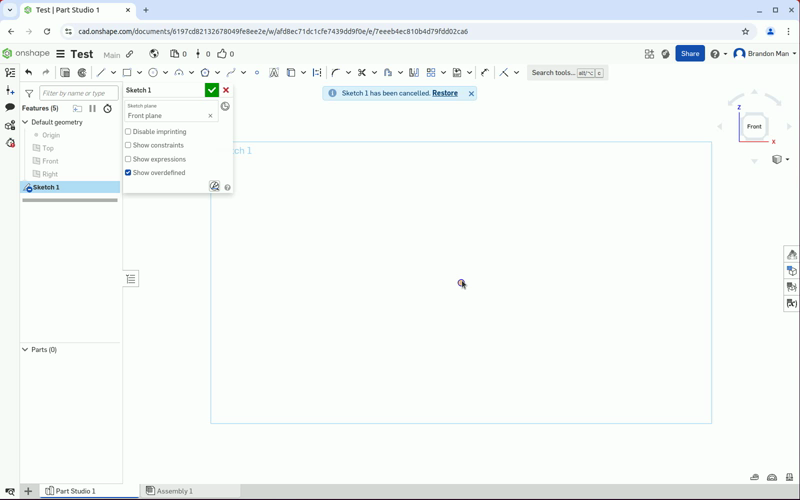
scroll(6)
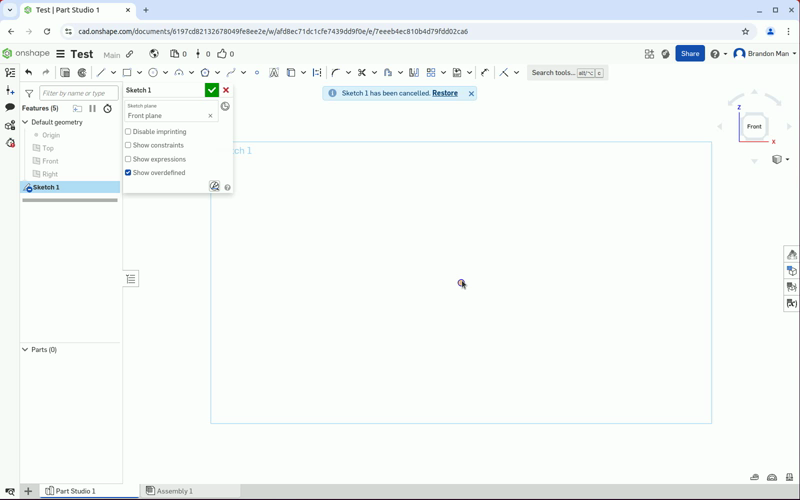
scroll(6)
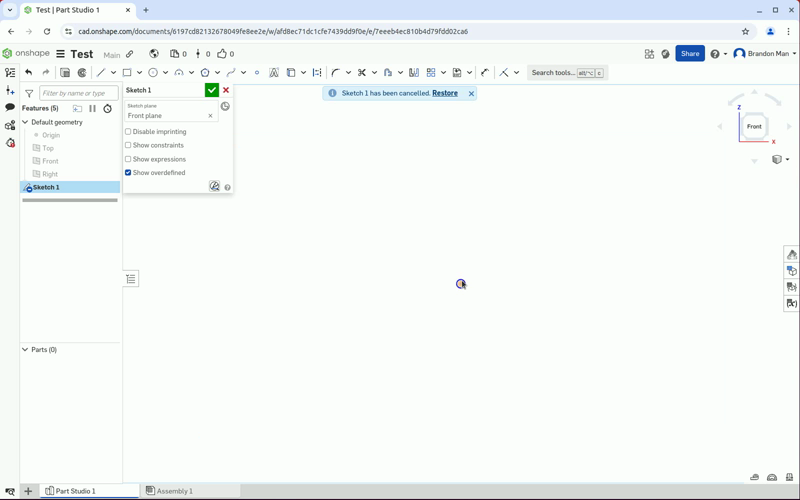
scroll(6)
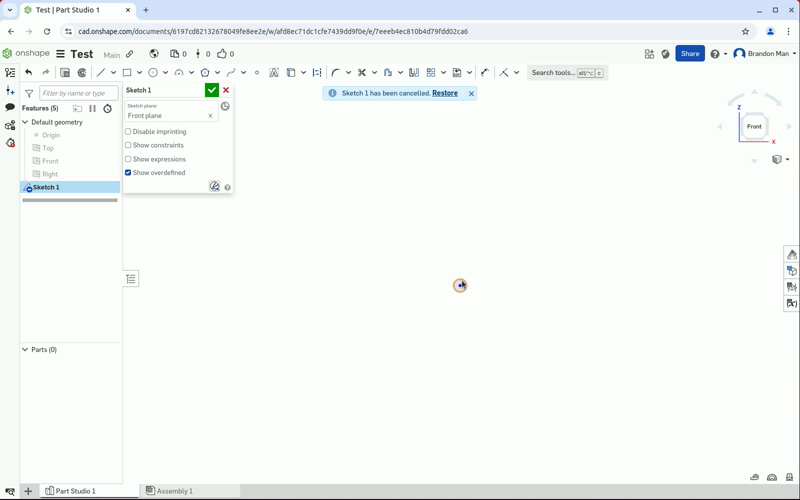
scroll(6)
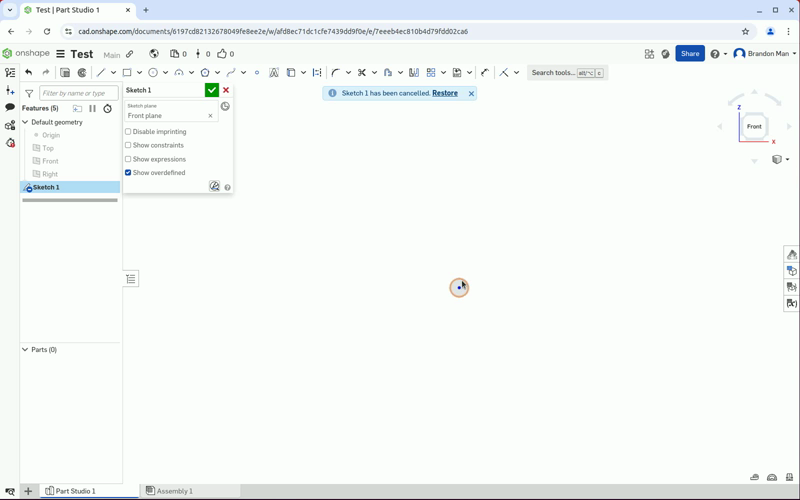
scroll(6)
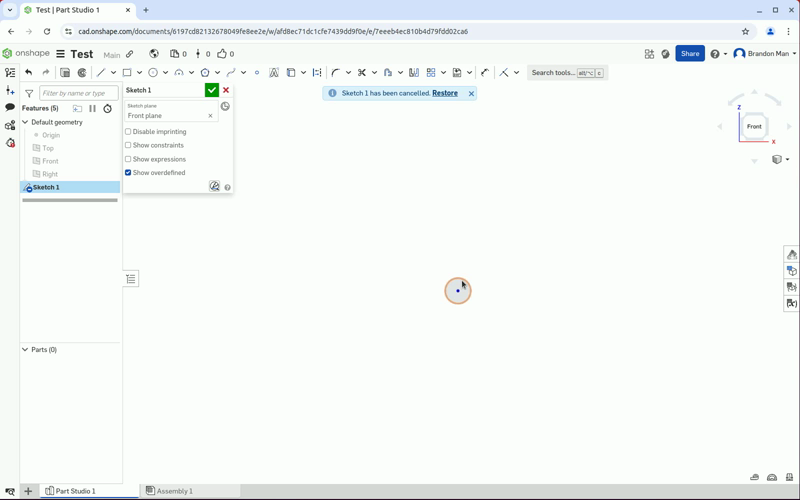
scroll(6)
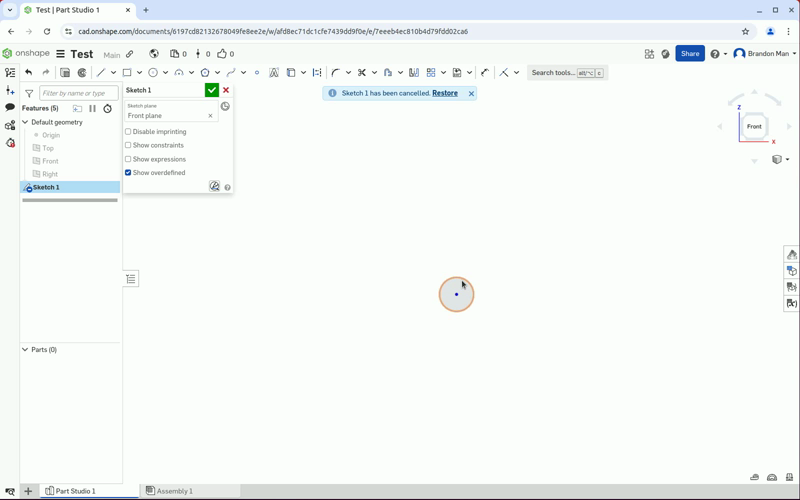
scroll(6)
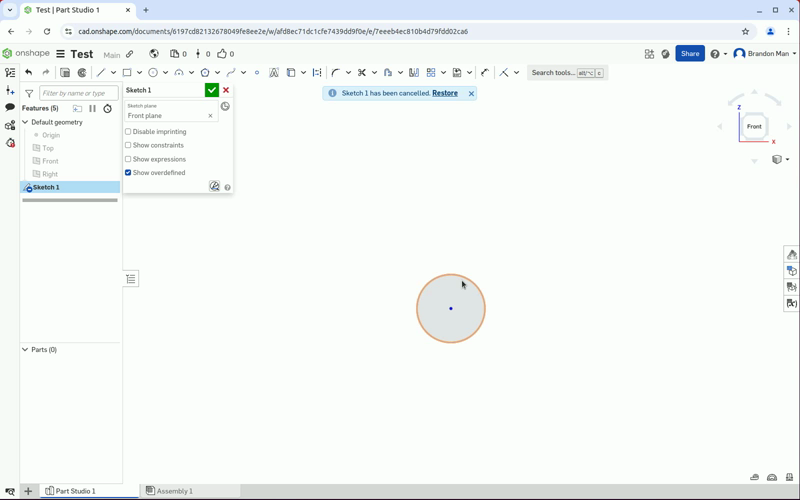
click(462, 280)
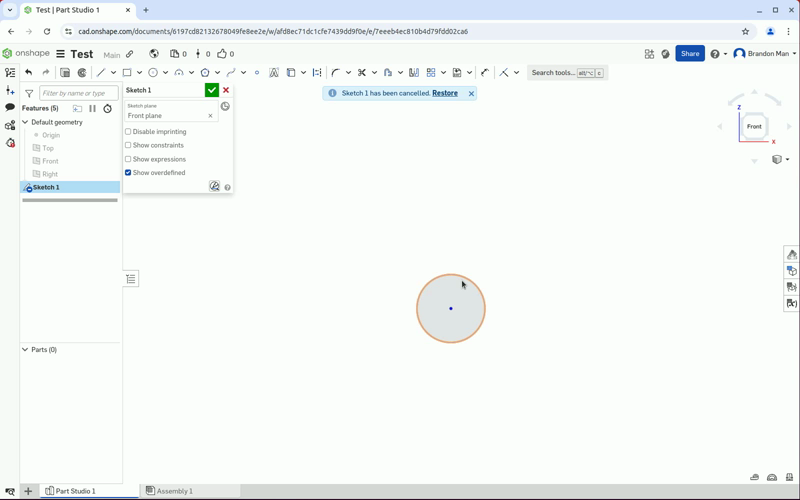
scroll(-6)
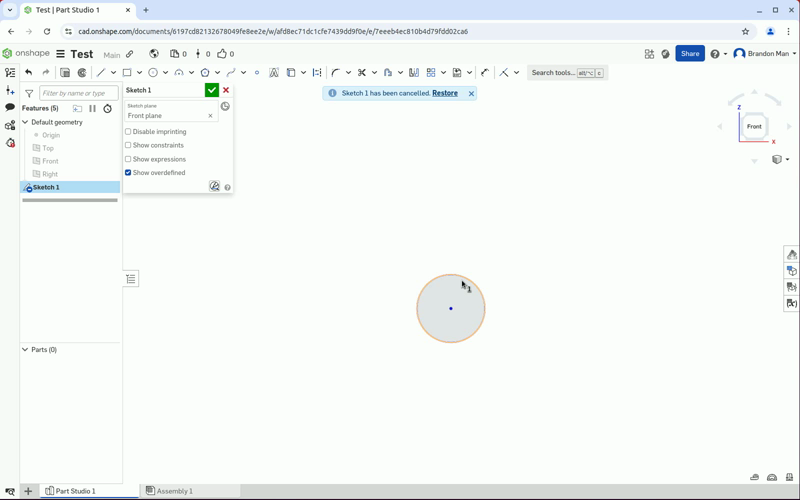
scroll(-6)
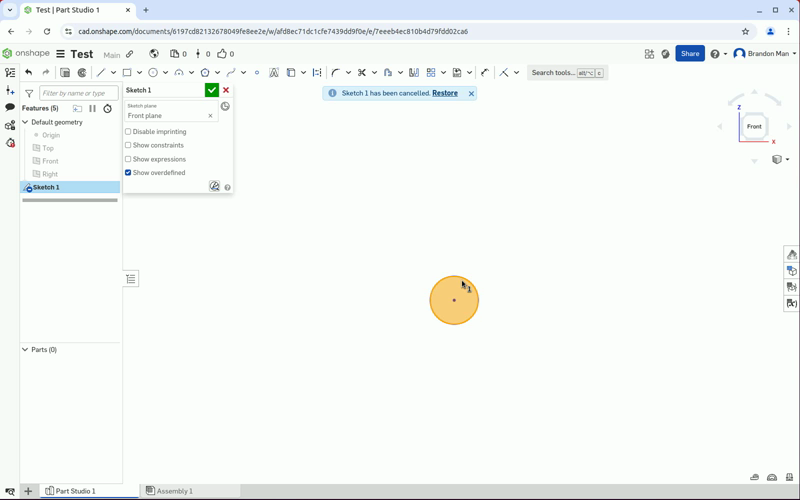
scroll(-6)
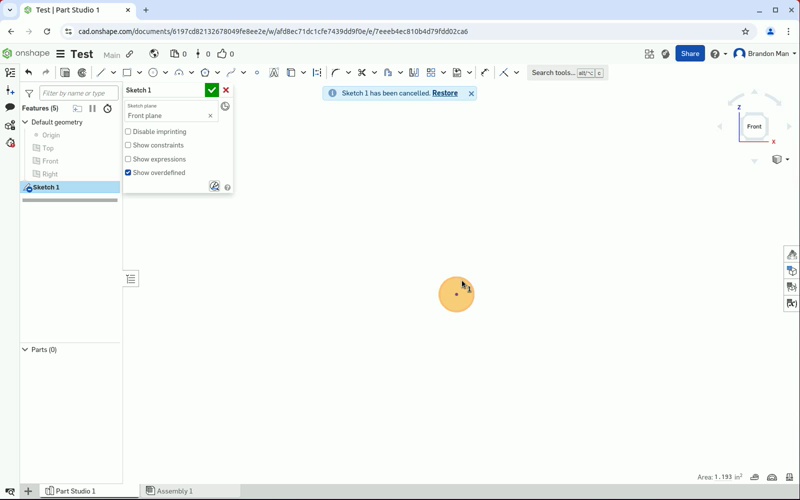
scroll(-6)
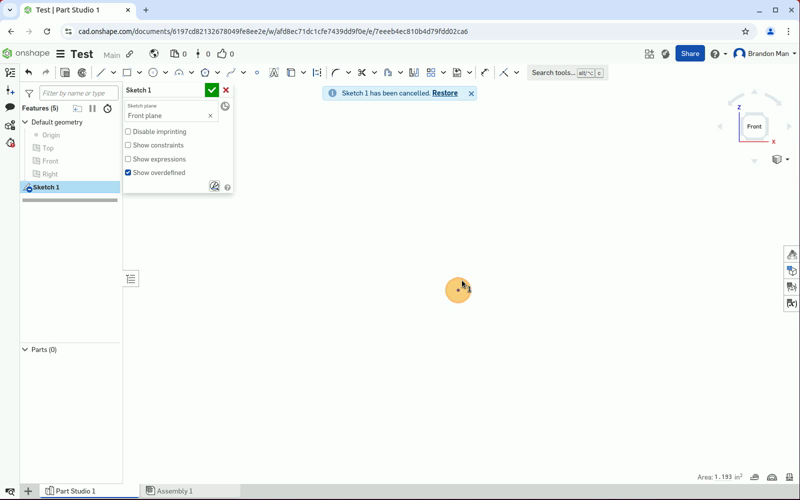
scroll(-6)
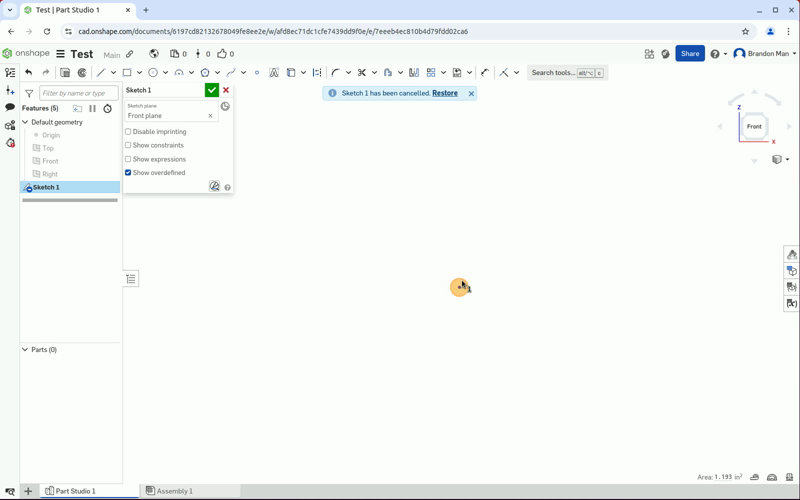
scroll(-6)
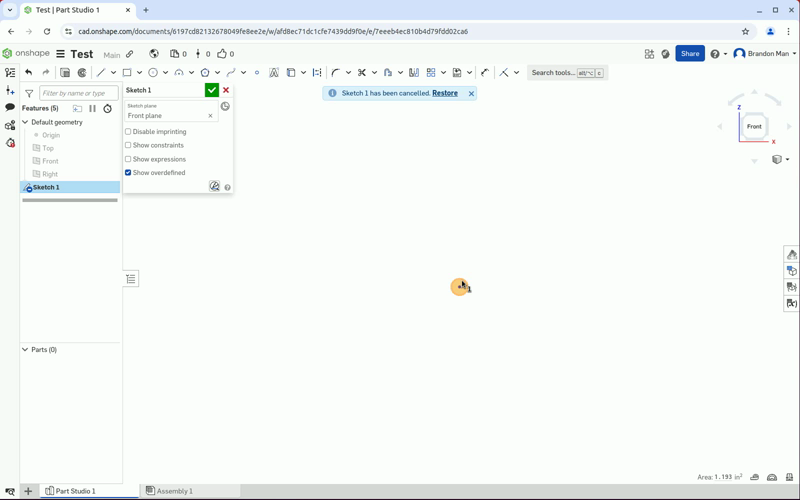
scroll(-6)
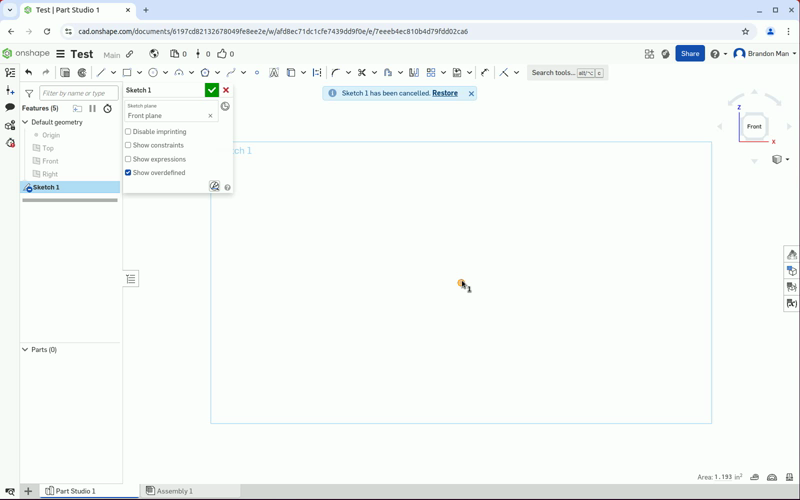
mouse_move(73, 352)
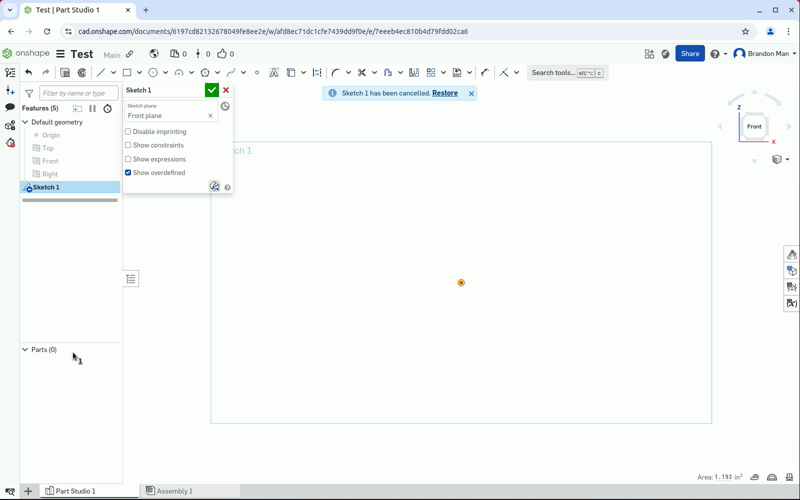
key(shift+y)
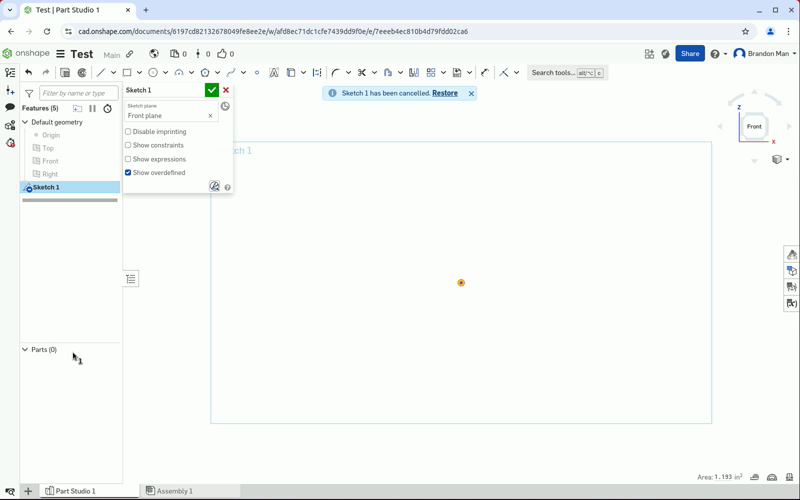
key(shift+e)
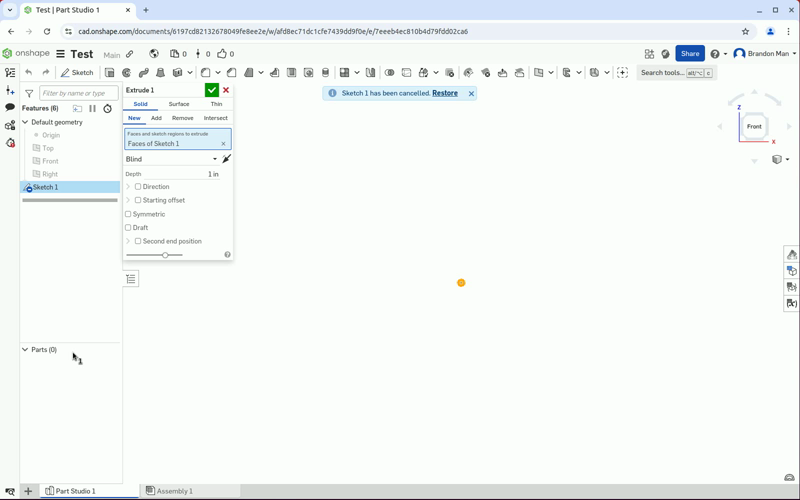
mouse_move(143, 106)
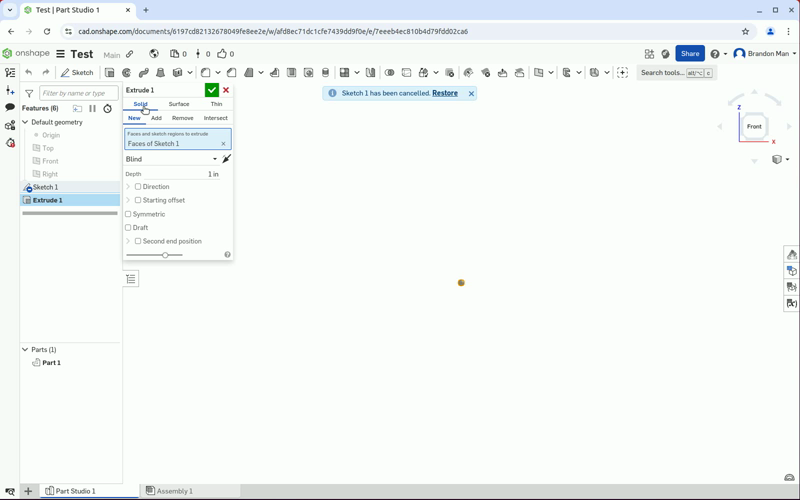
click(143, 106)
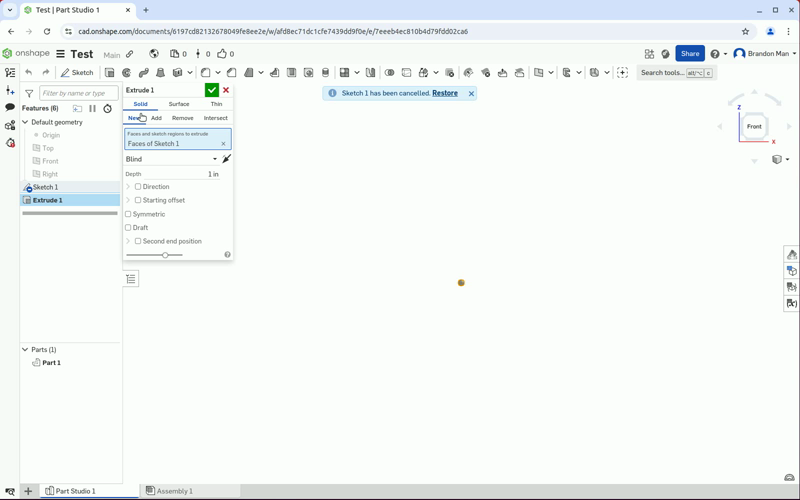
mouse_move(137, 120)
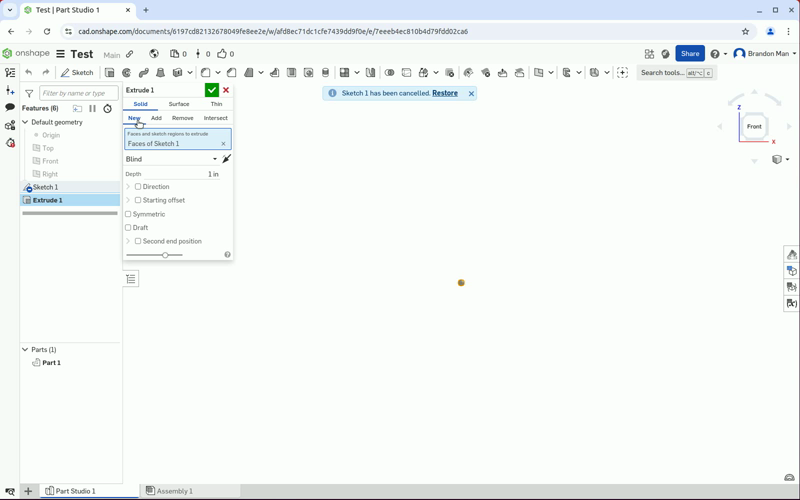
click(137, 120)
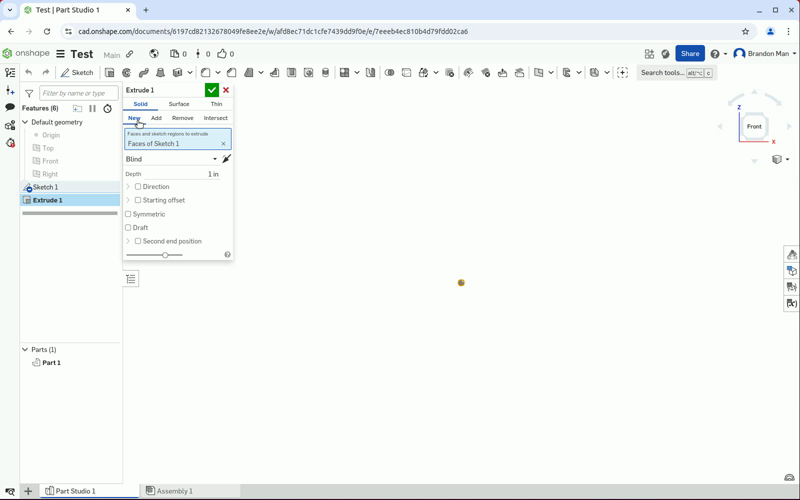
key(tab, 4)
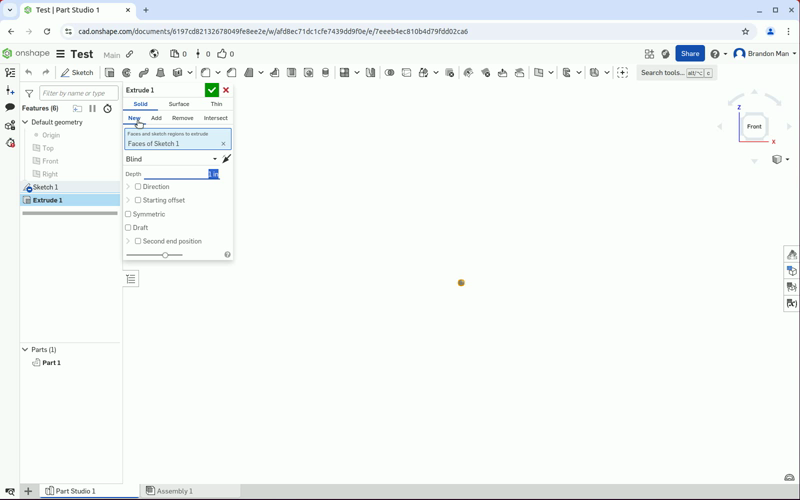
text(23.108)
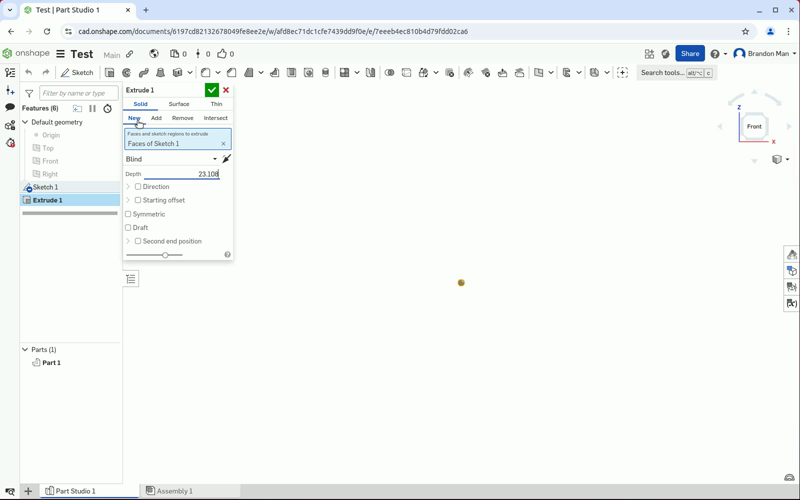
key(enter)
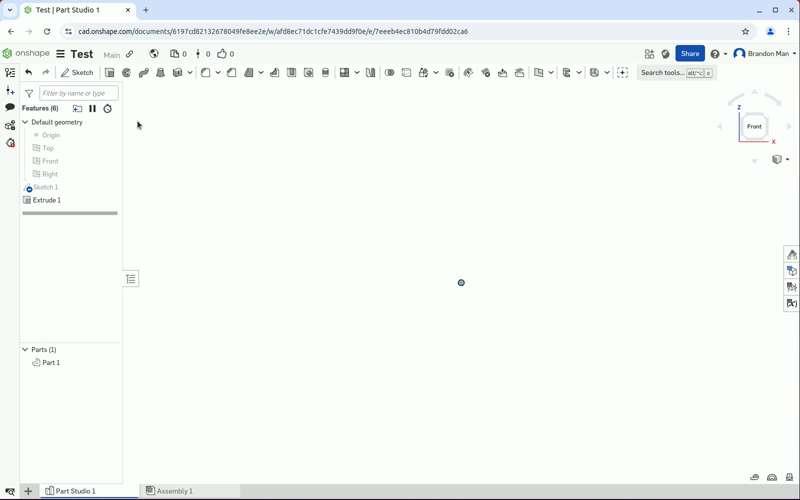
key(shift+h)
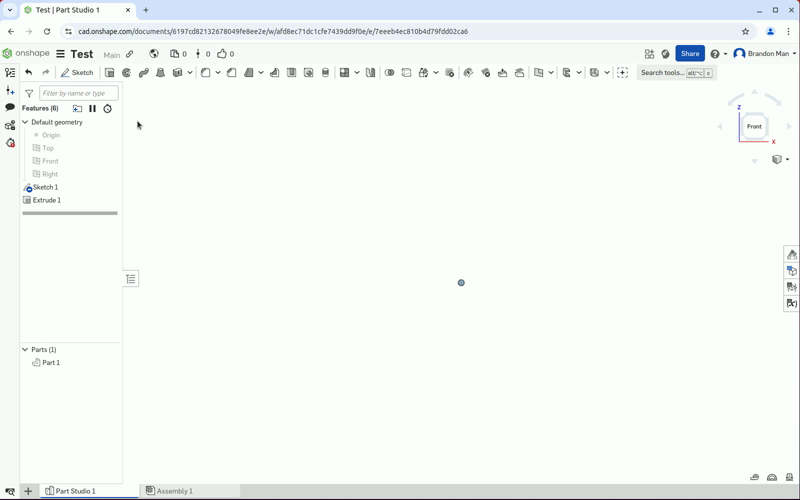
key(shift+h)
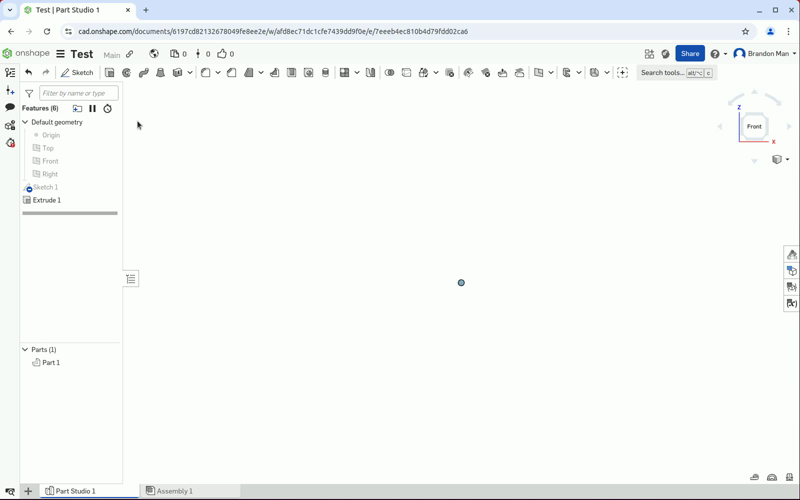
mouse_move(73, 189)
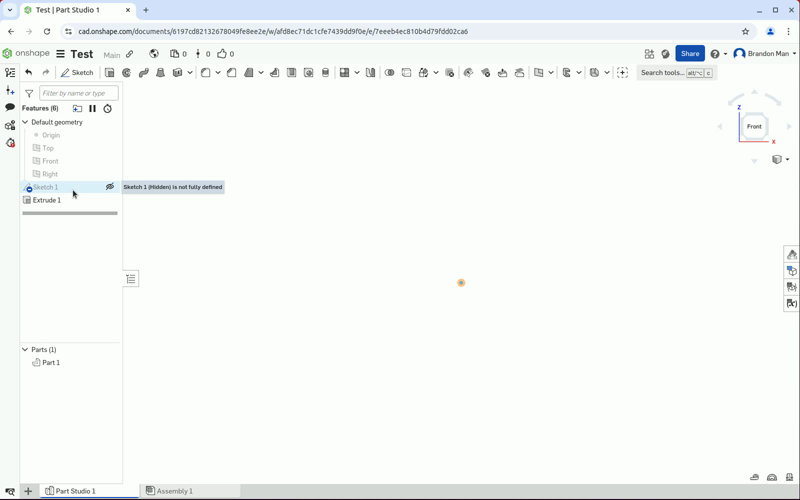
click(73, 189)
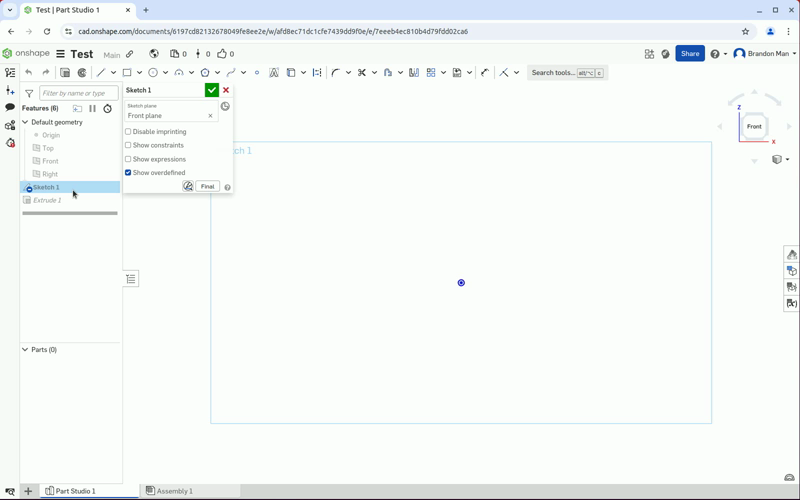
mouse_move(229, 92)
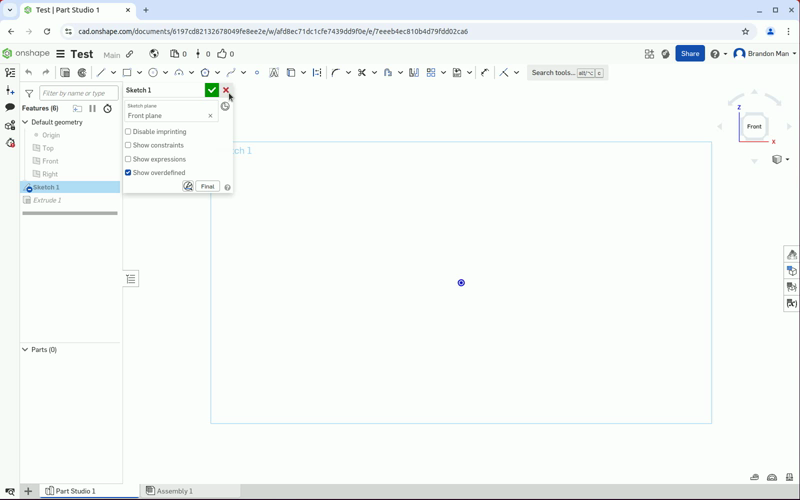
click(229, 92)
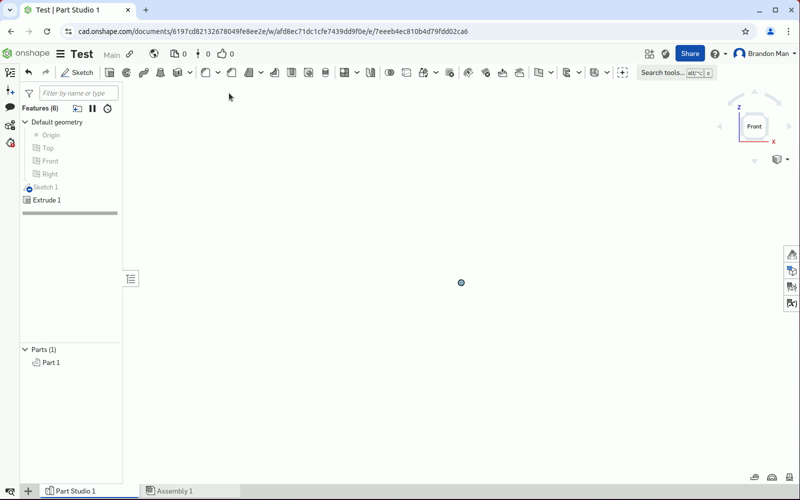
mouse_move(541, 75)
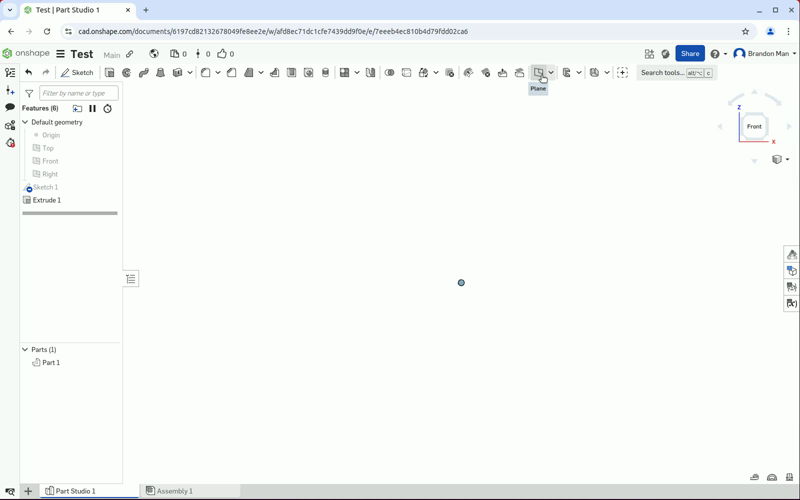
click(541, 75)
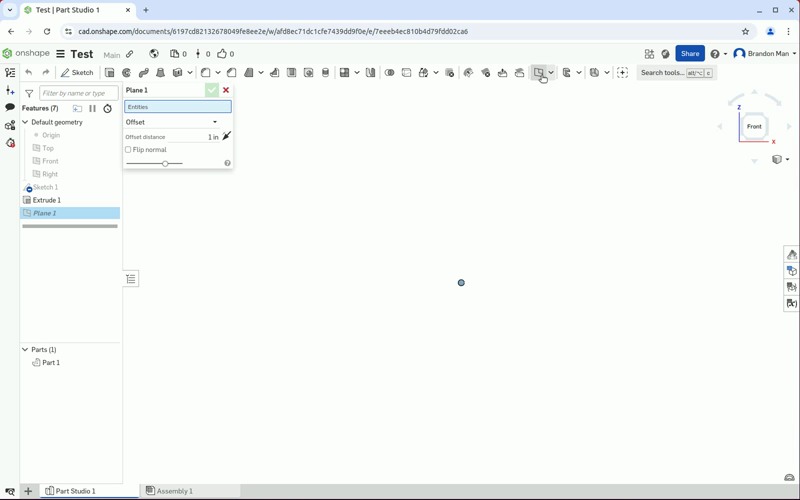
mouse_move(73, 163)
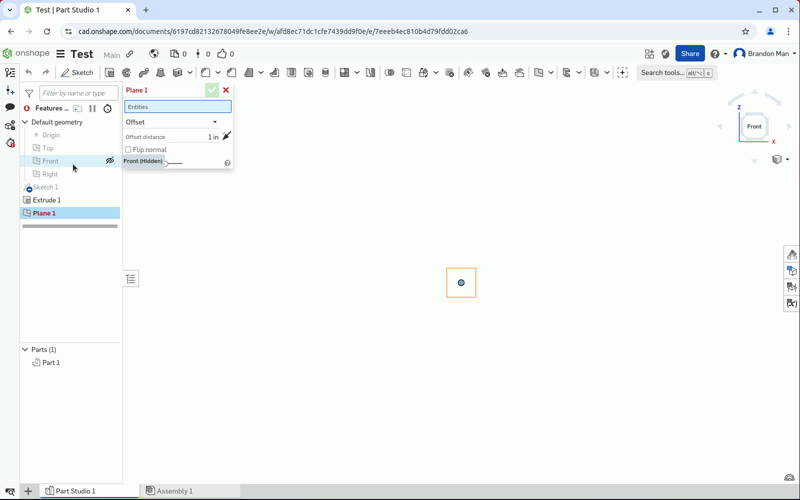
click(73, 163)
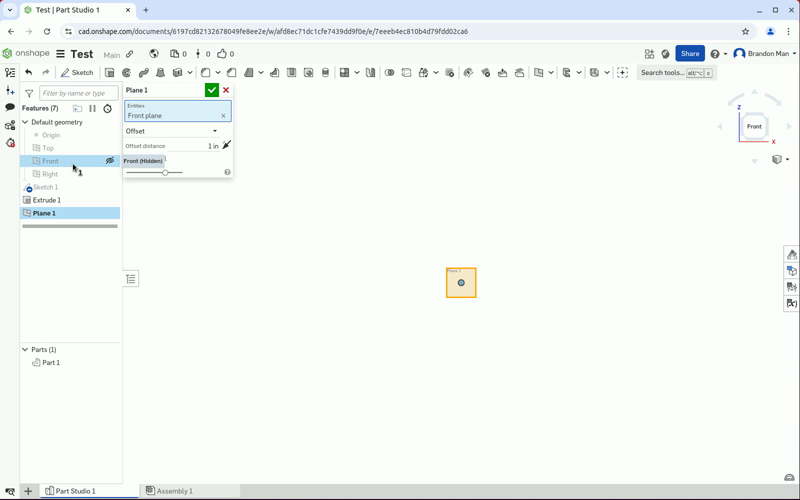
key(tab, 2)
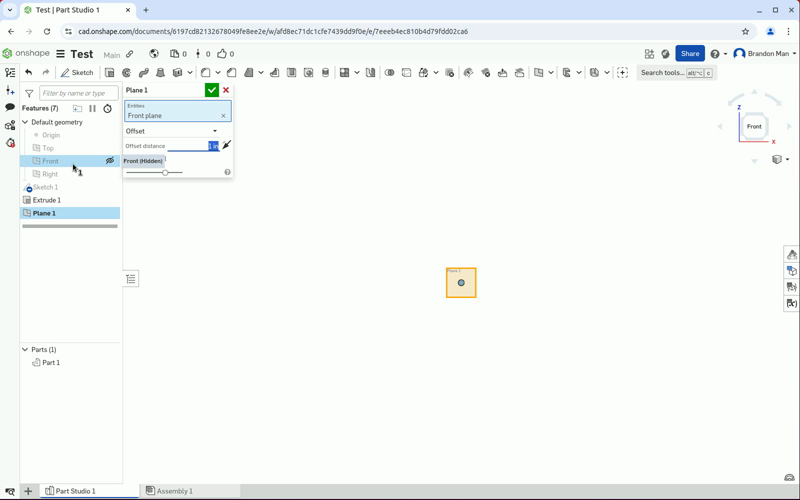
text(23.108)
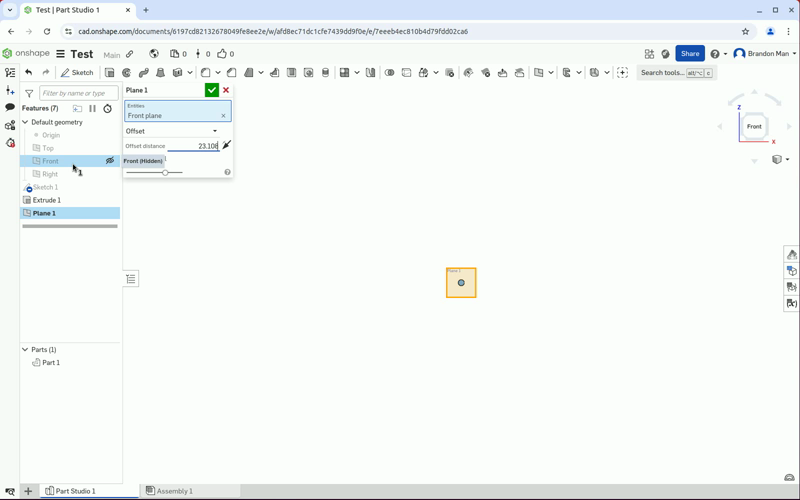
key(enter, 2)
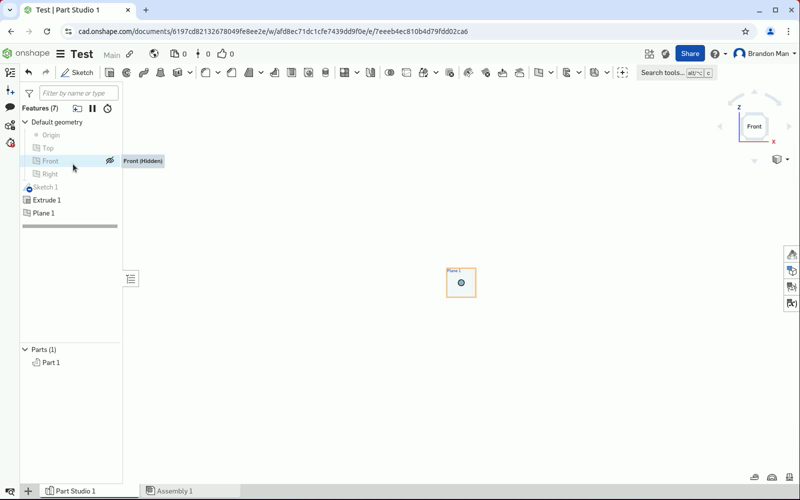
key(shift+s)
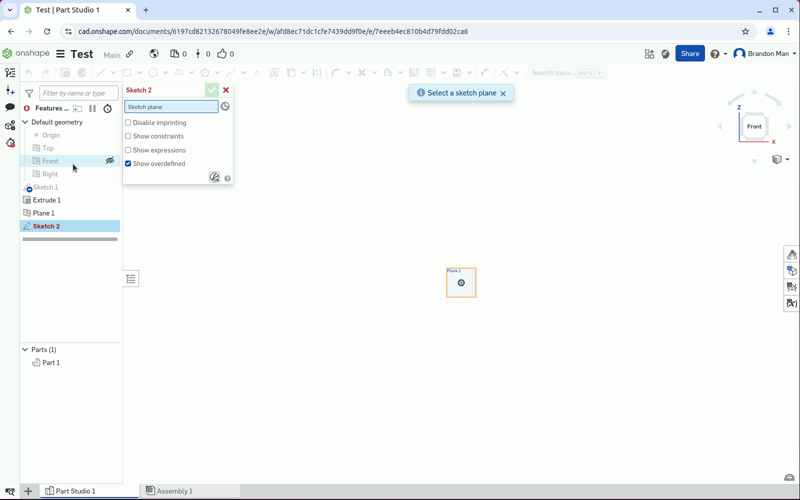
mouse_move(73, 215)
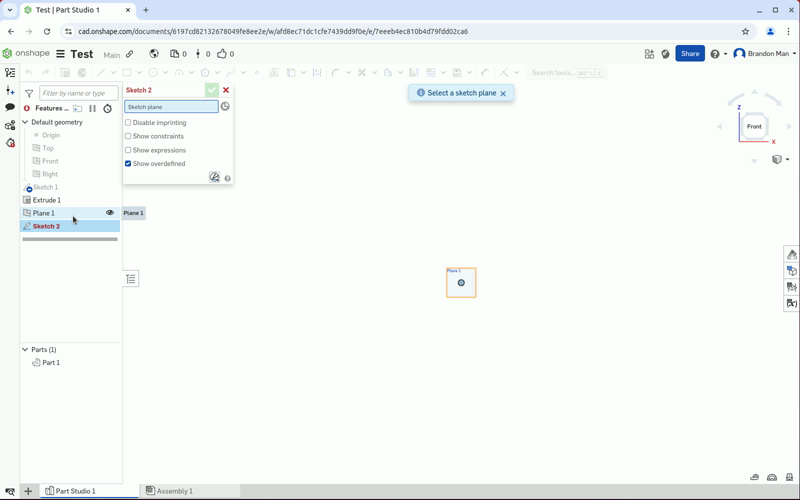
click(73, 215)
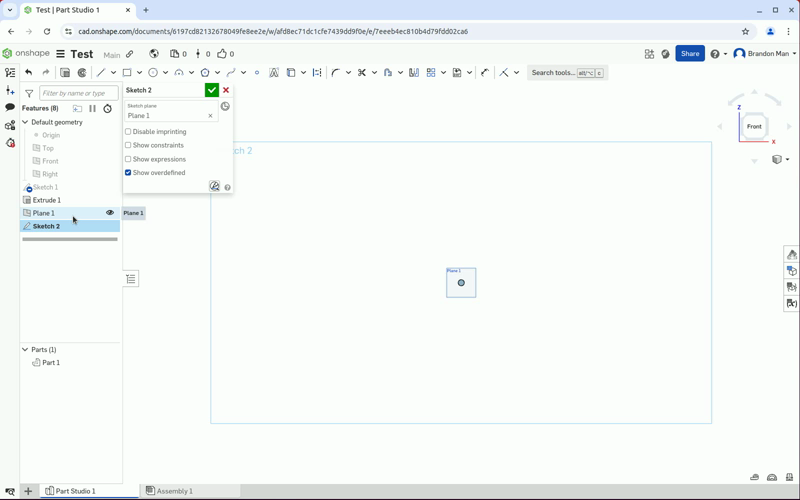
mouse_move(73, 352)
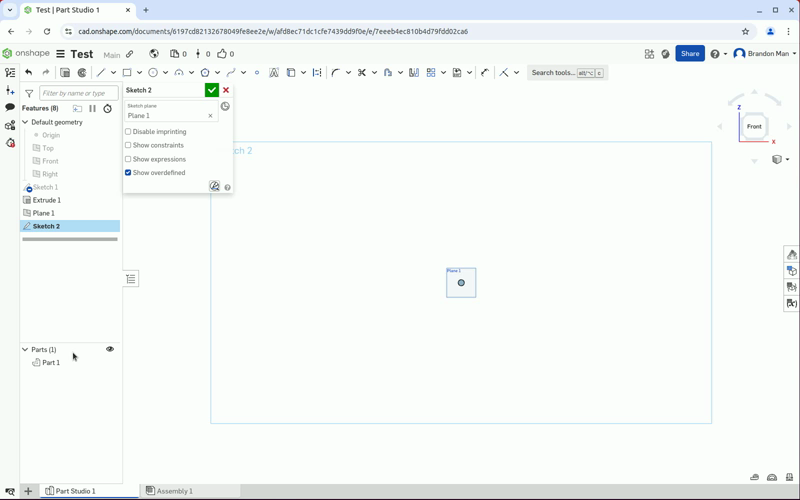
key(y)
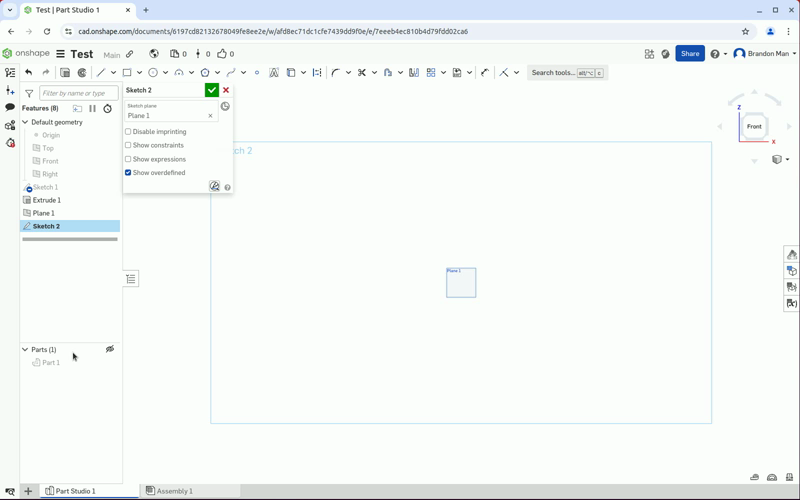
key(c)
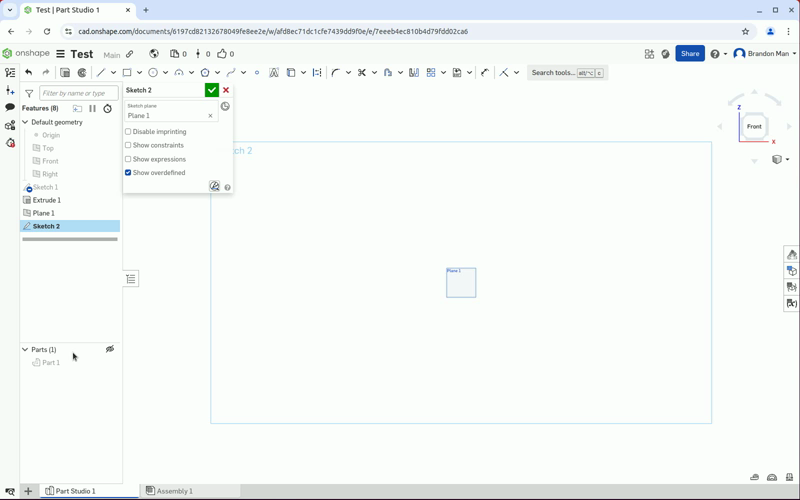
key_down(shift)
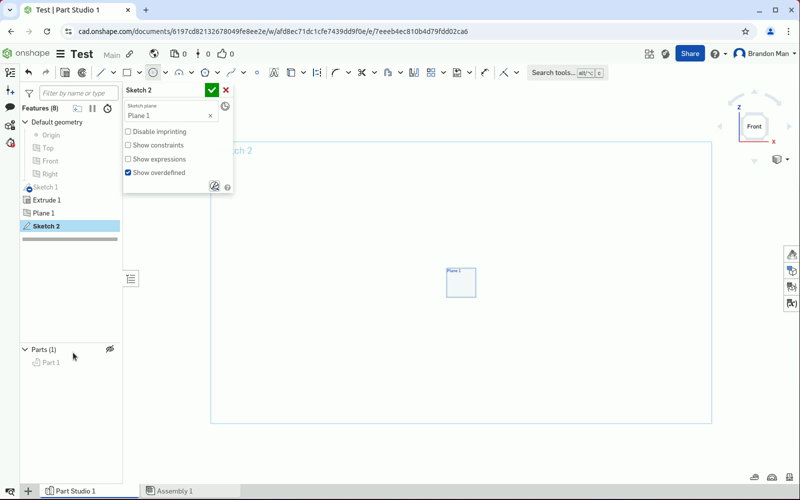
mouse_move(461, 282)
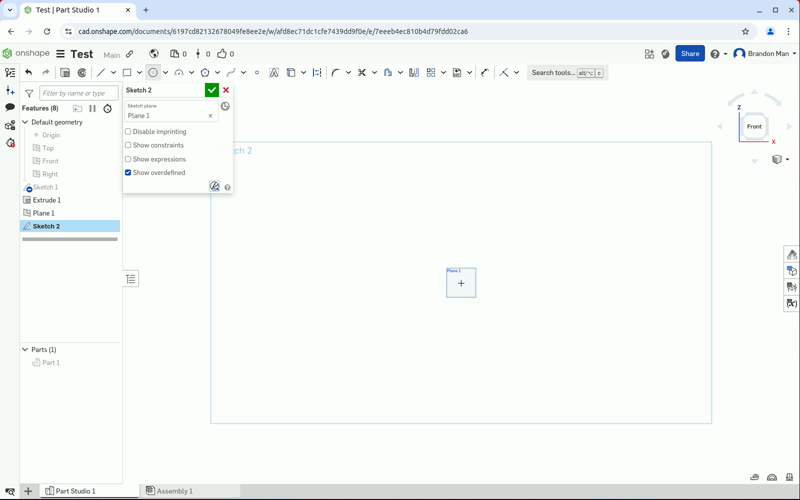
click(461, 282)
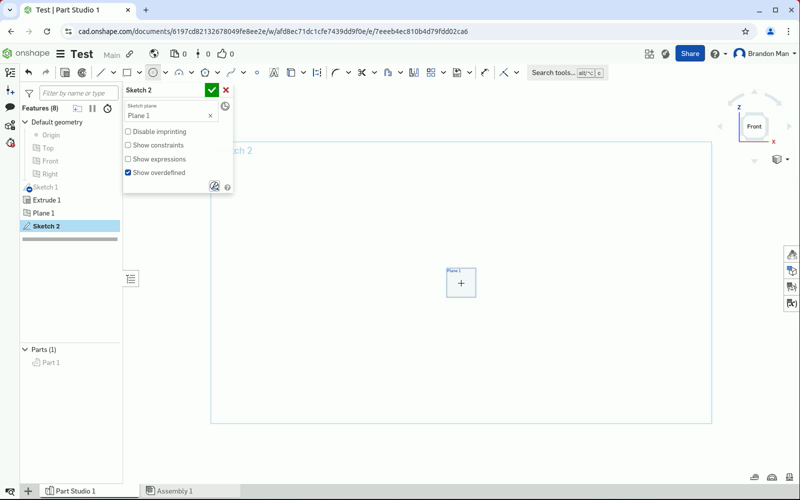
key_up(shift)
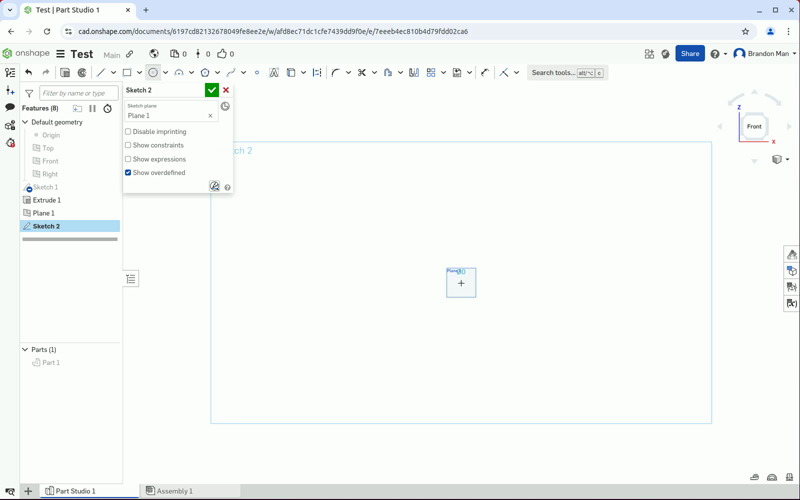
mouse_move(463, 282)
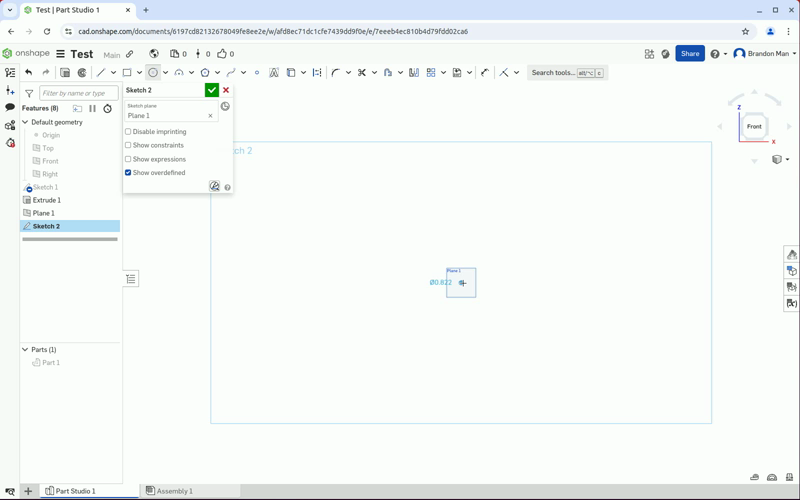
scroll(6)
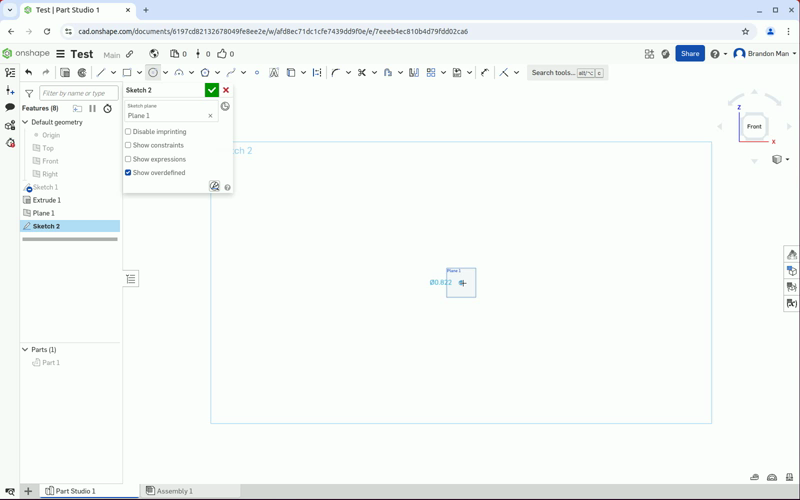
scroll(6)
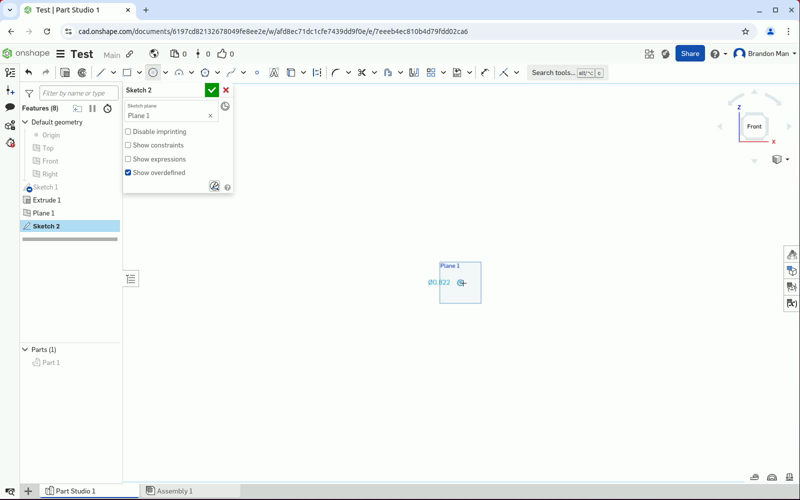
scroll(6)
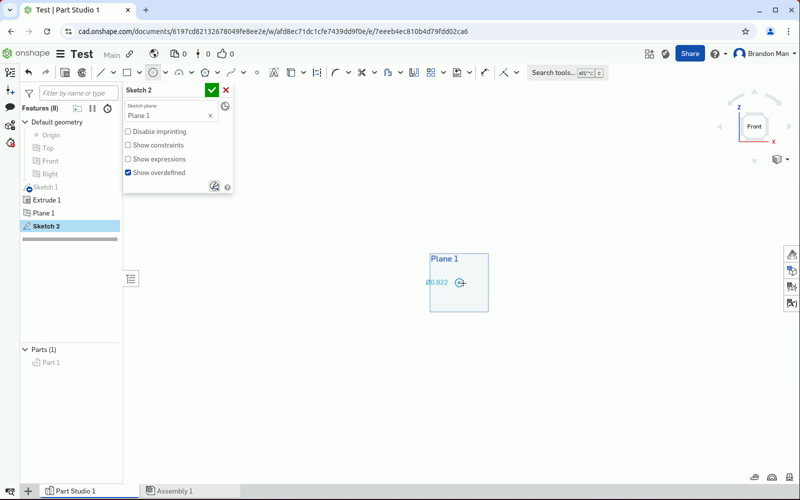
scroll(6)
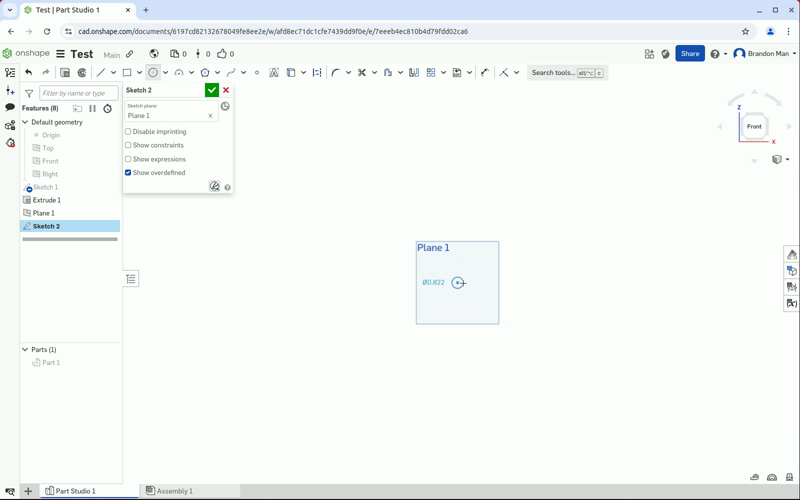
scroll(6)
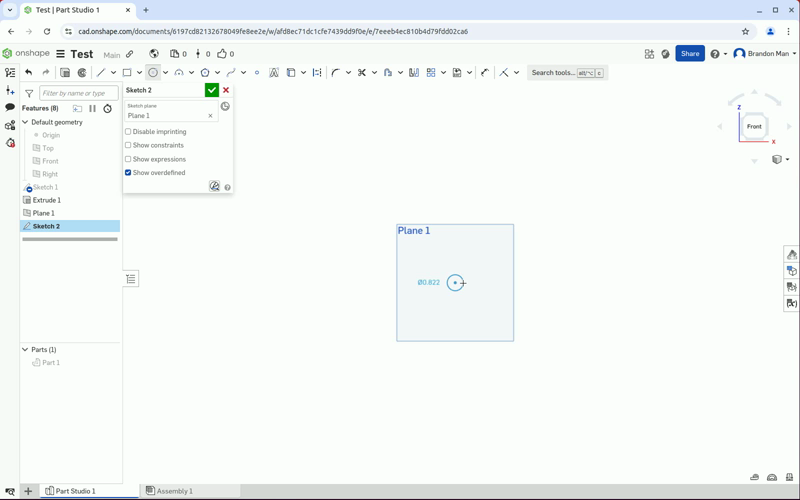
scroll(6)
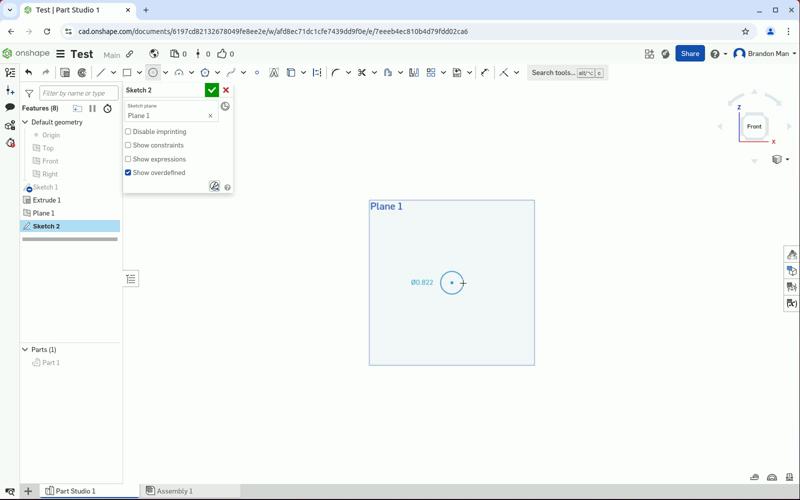
scroll(6)
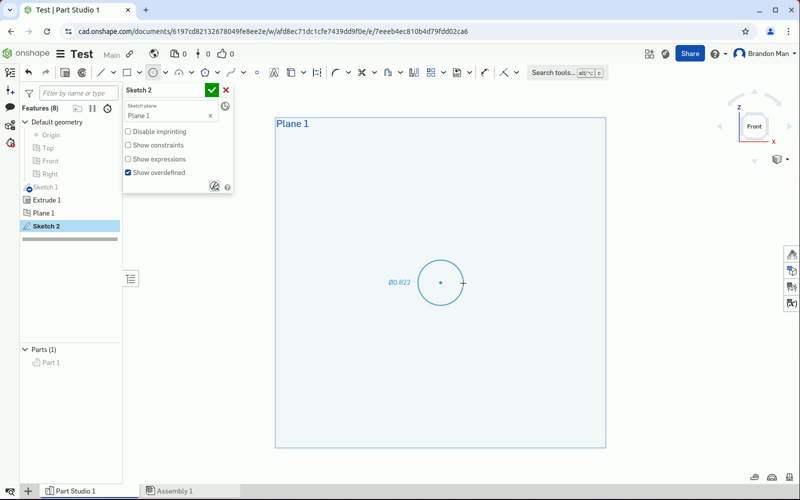
click(463, 282)
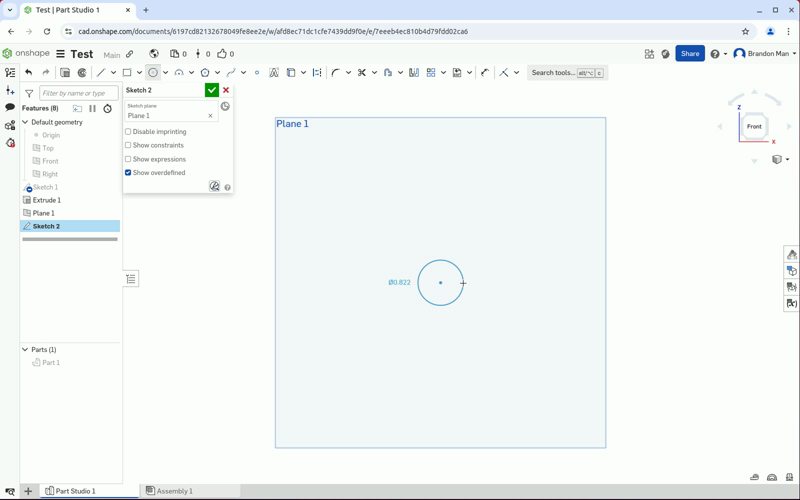
scroll(-6)
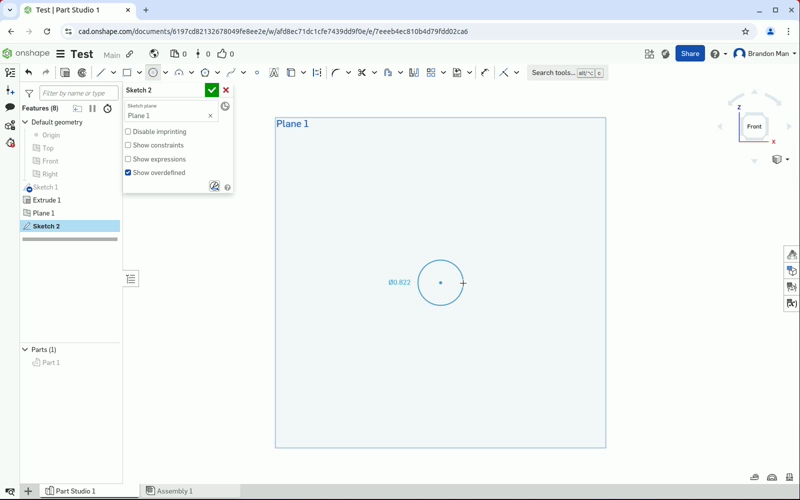
scroll(-6)
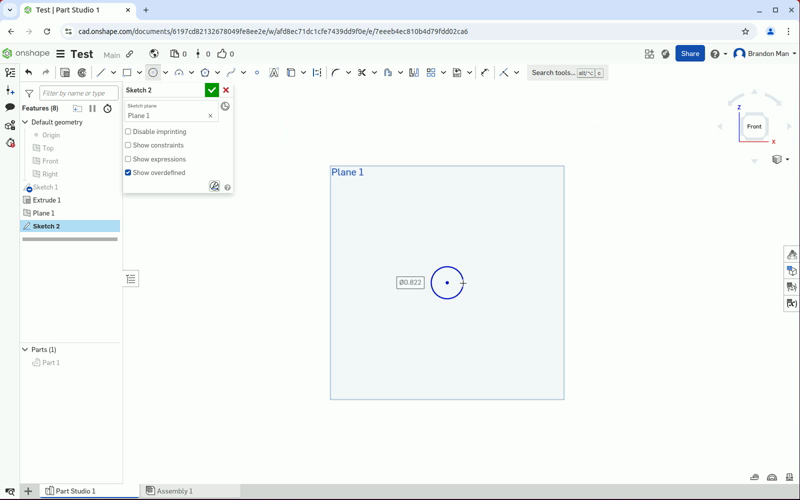
scroll(-6)
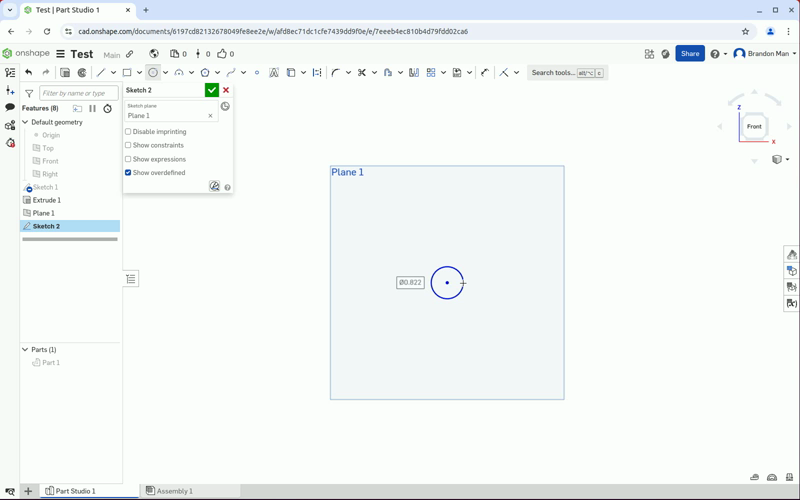
scroll(-6)
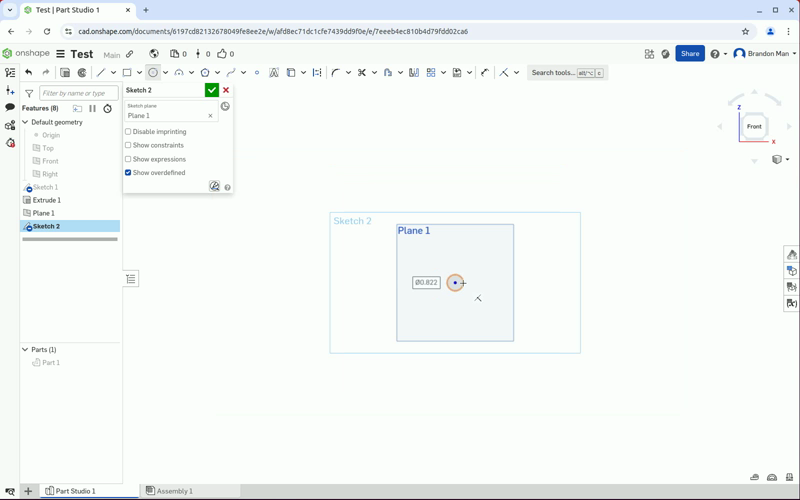
scroll(-6)
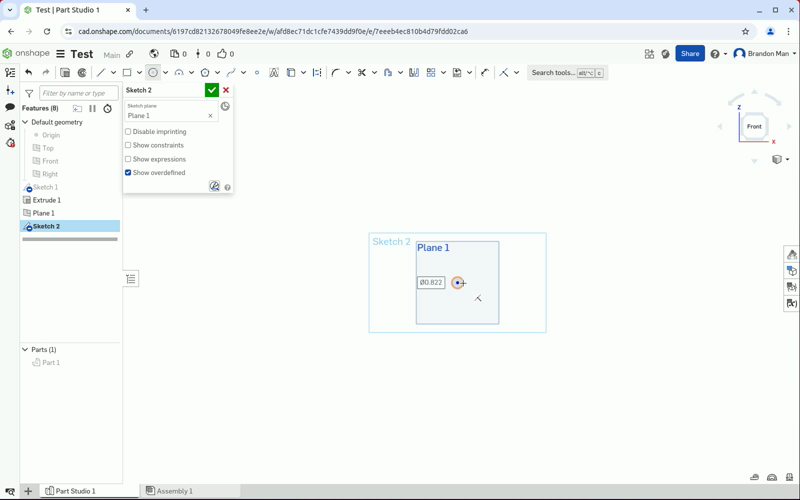
scroll(-6)
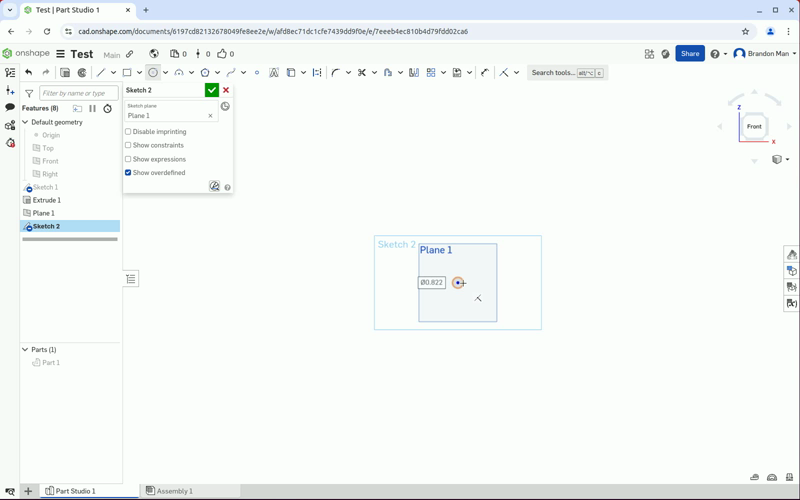
scroll(-6)
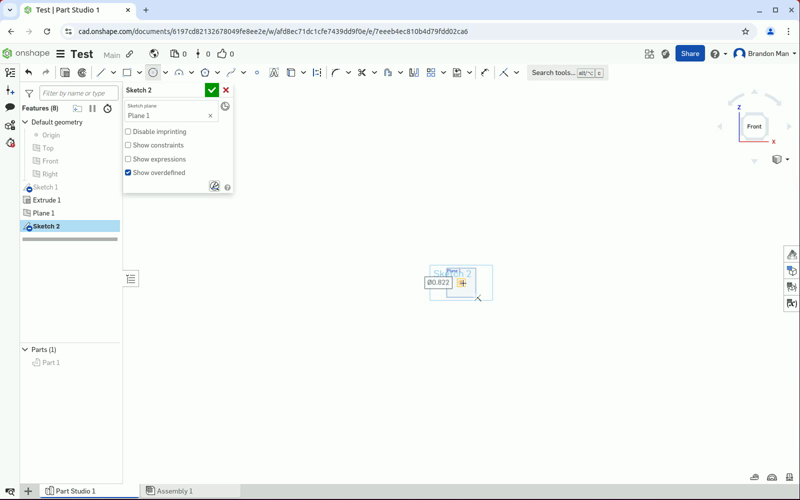
key(esc)
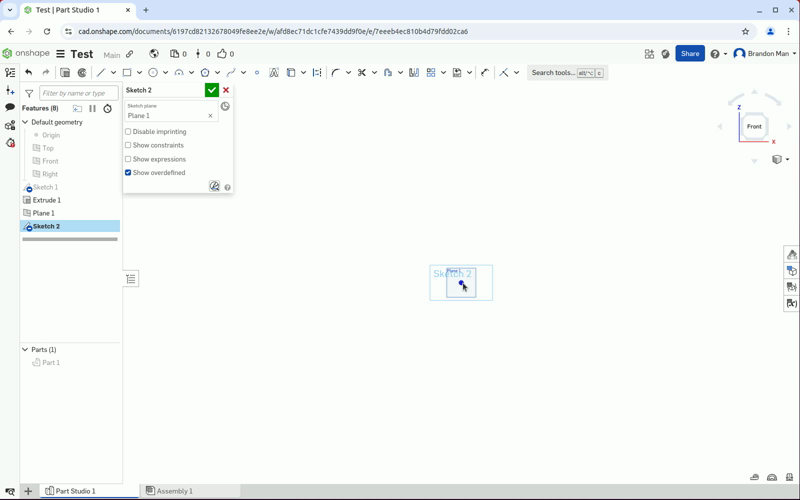
mouse_move(460, 284)
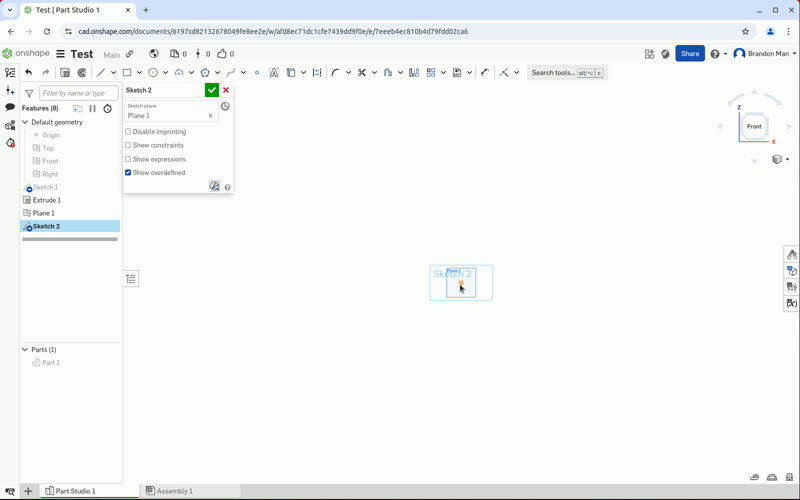
scroll(6)
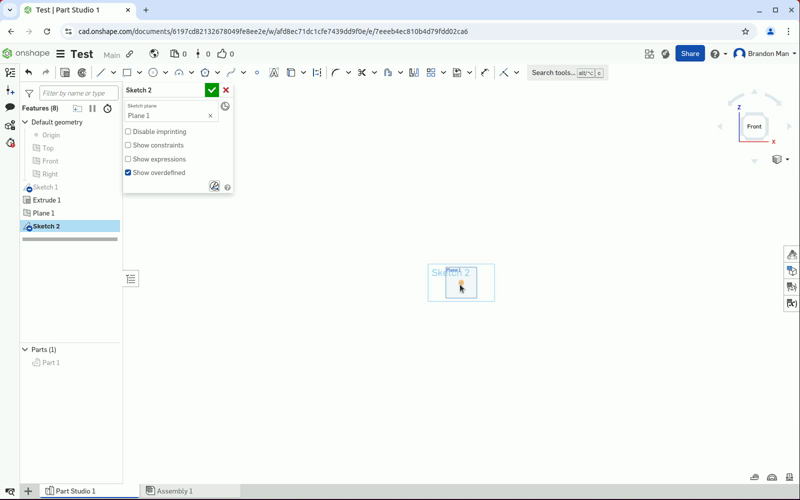
scroll(6)
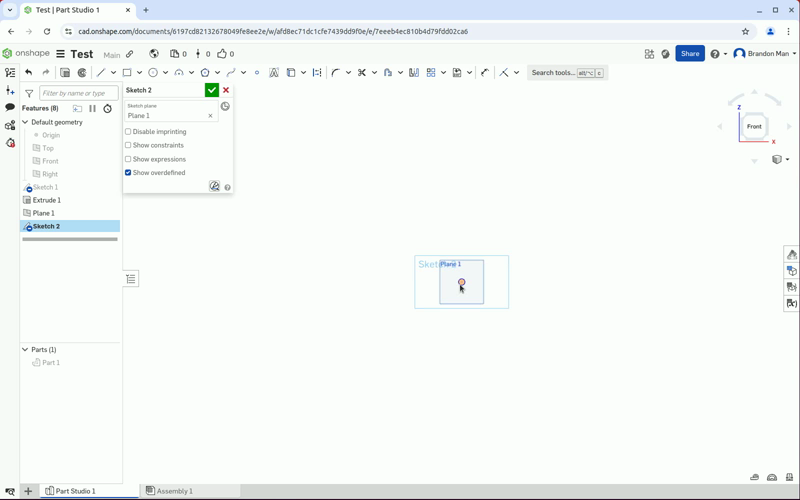
scroll(6)
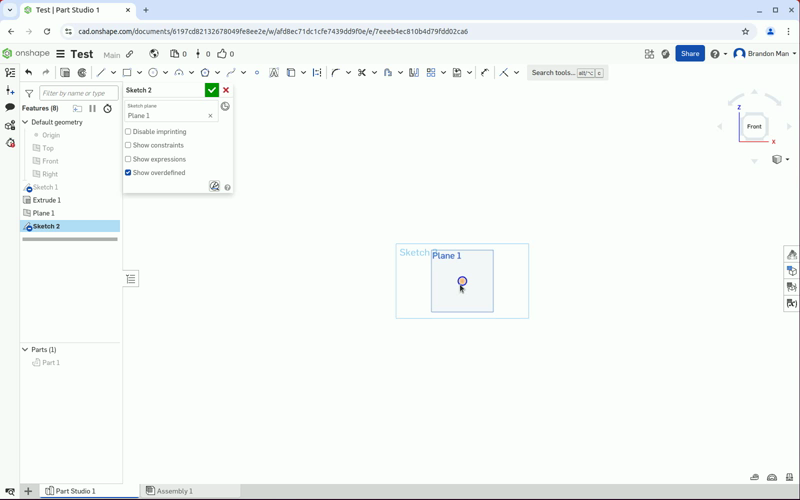
scroll(6)
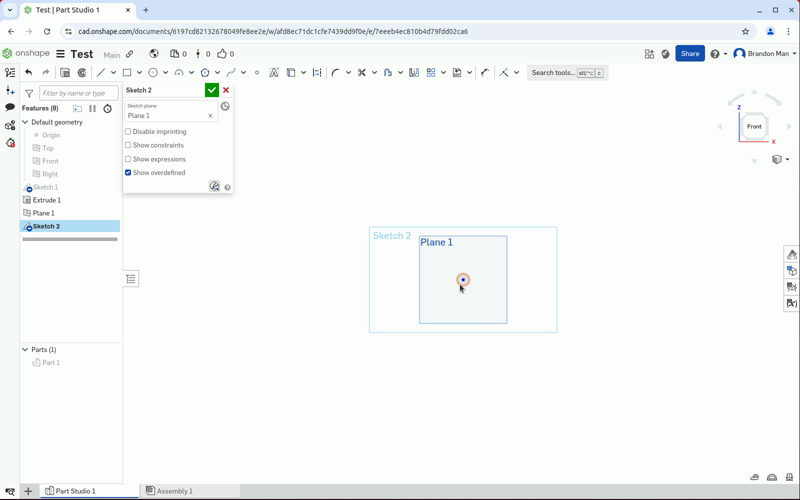
scroll(6)
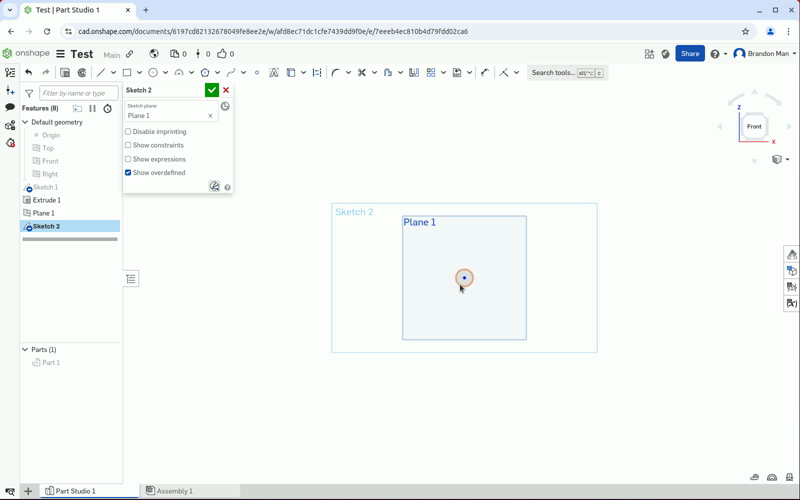
scroll(6)
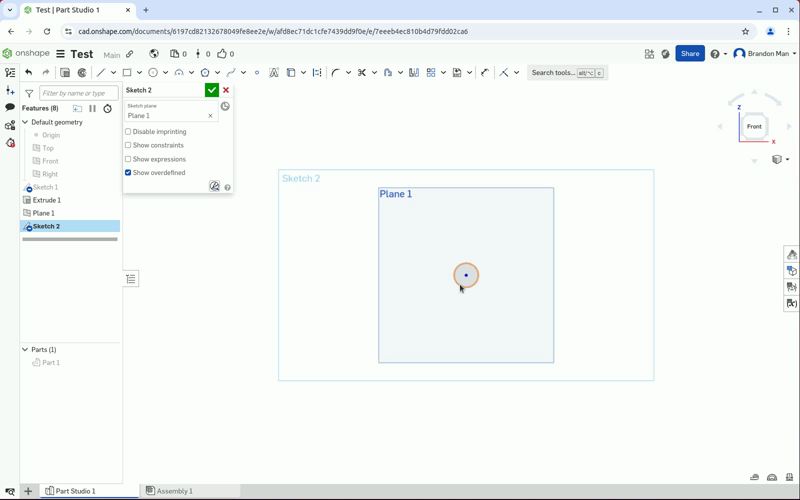
scroll(6)
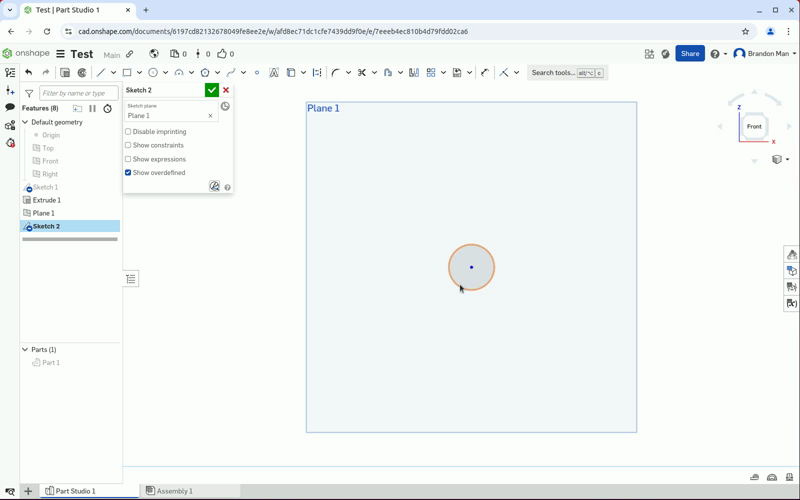
click(460, 284)
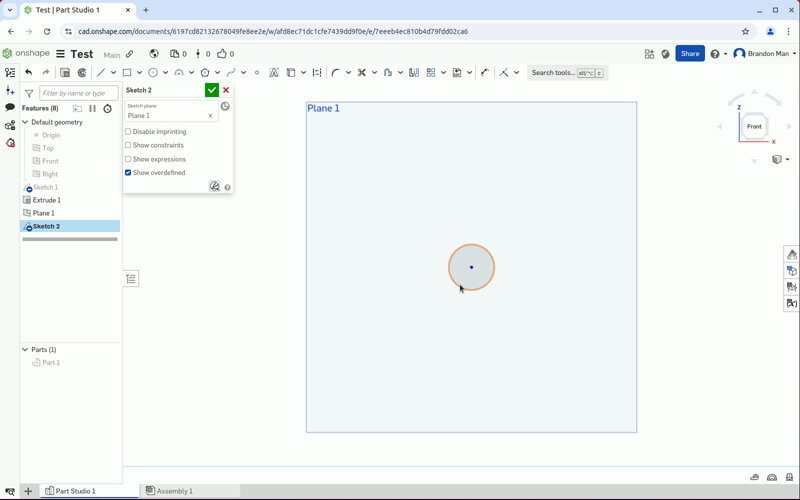
scroll(-6)
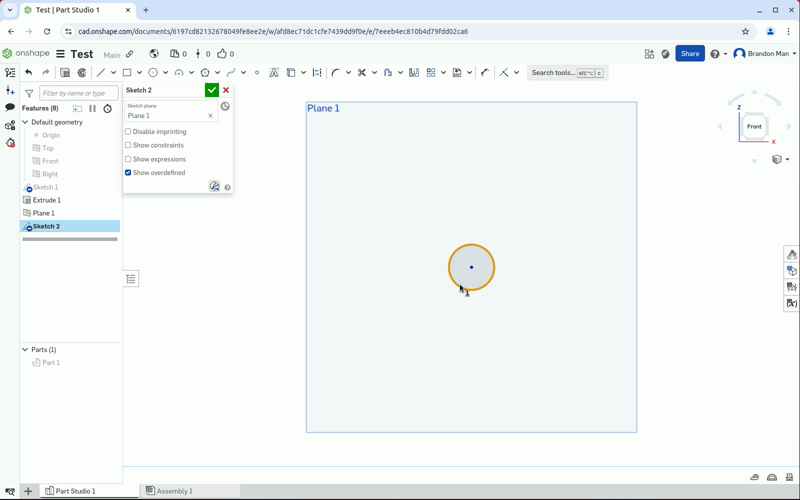
scroll(-6)
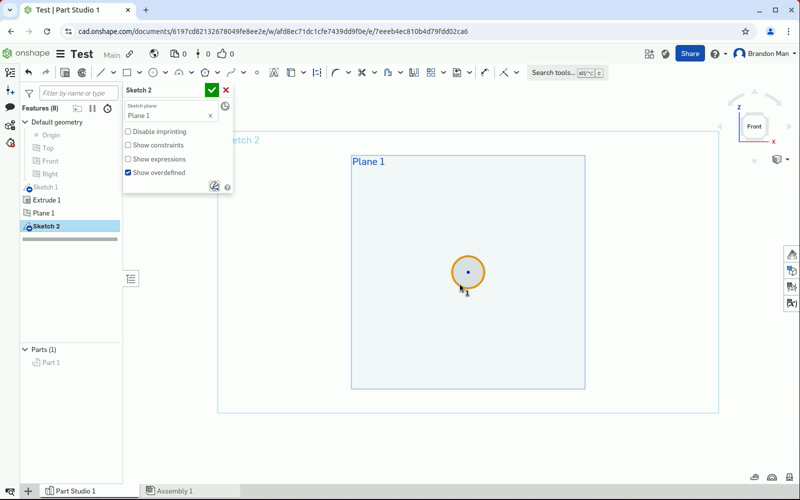
scroll(-6)
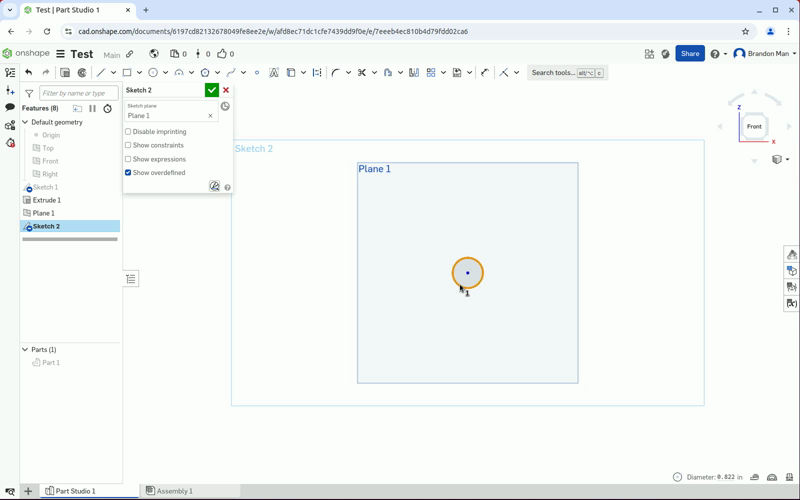
scroll(-6)
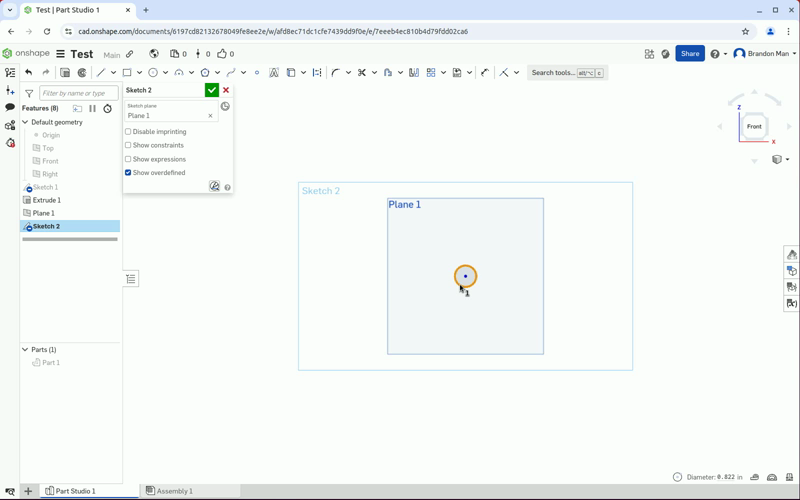
scroll(-6)
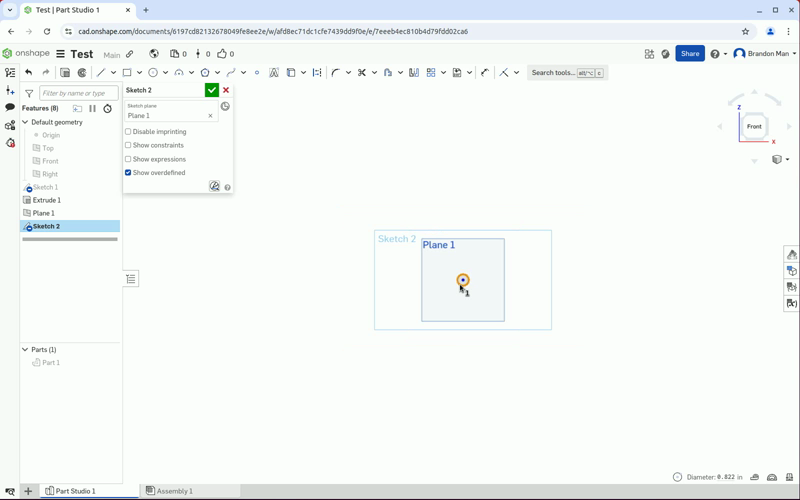
scroll(-6)
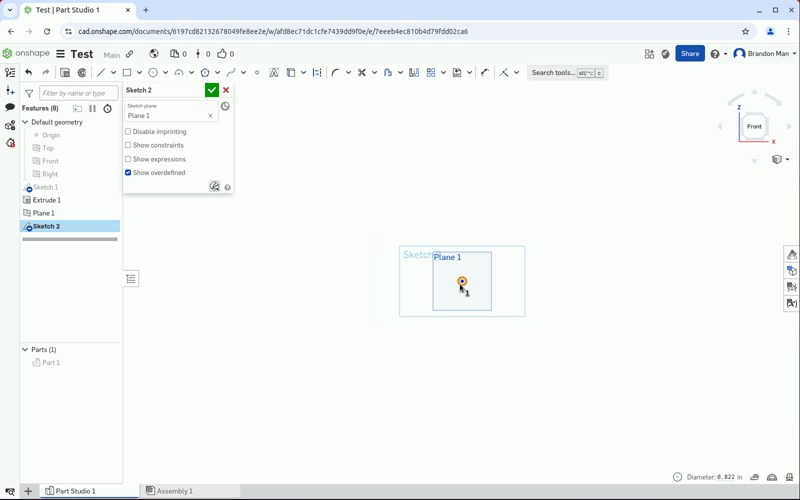
scroll(-6)
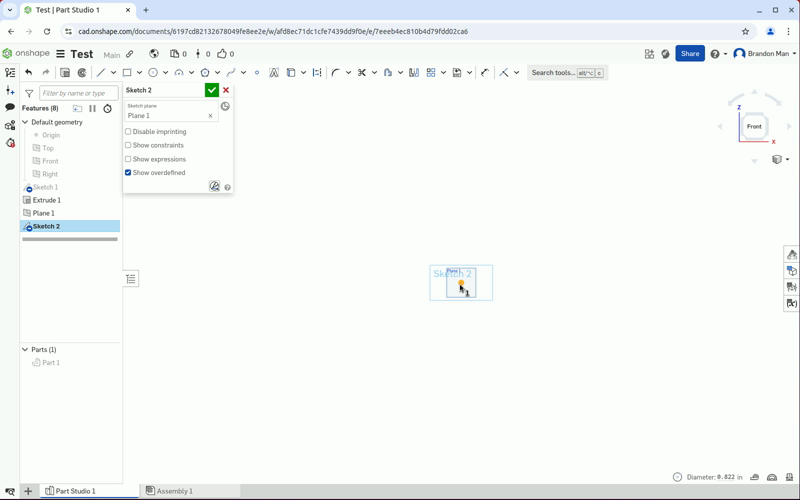
mouse_move(73, 352)
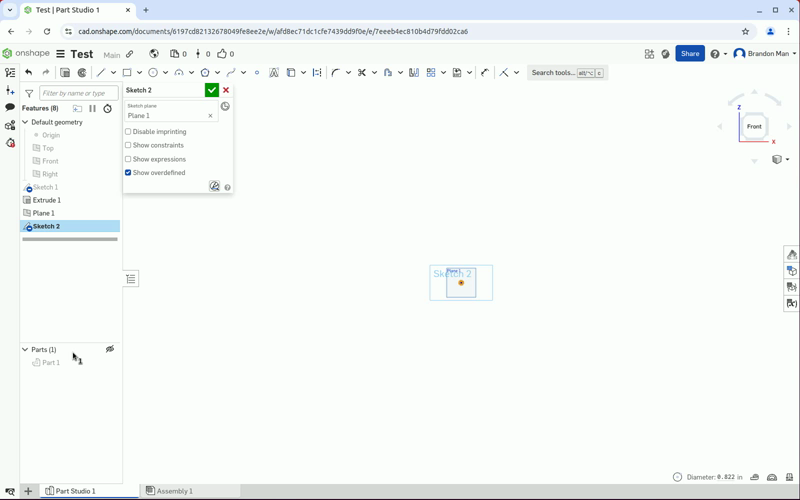
key(shift+y)
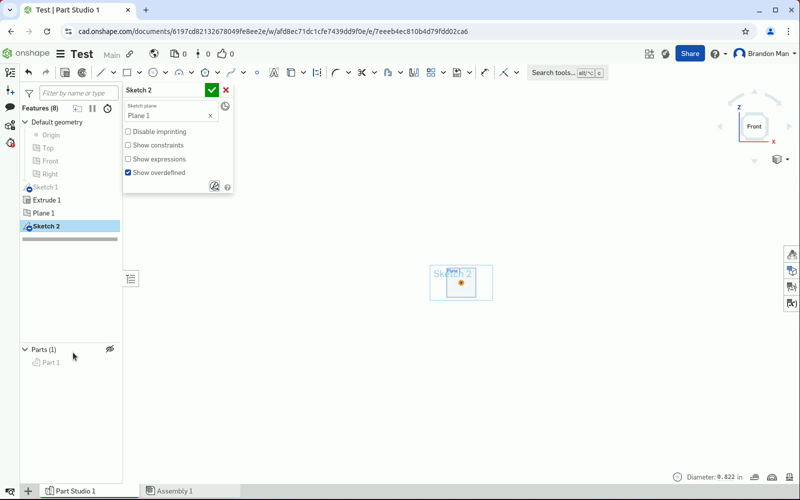
key(shift+e)
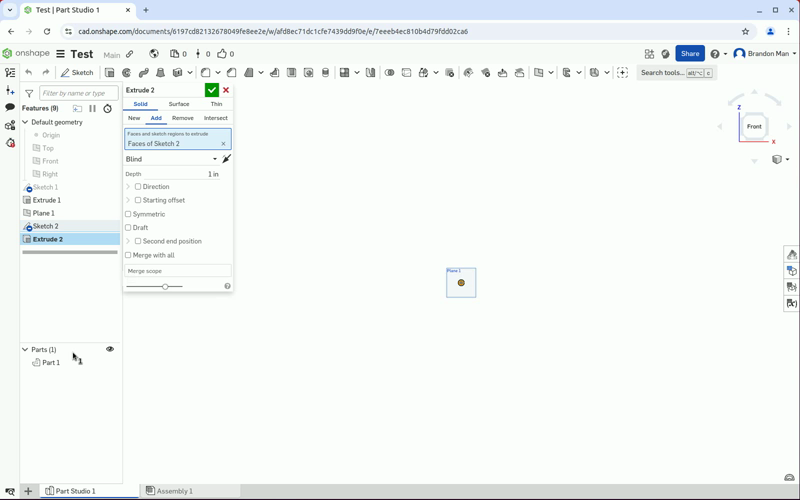
mouse_move(143, 106)
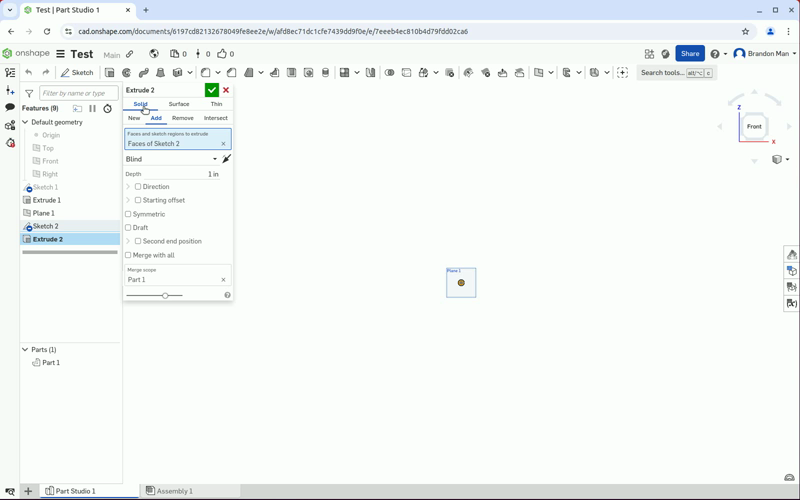
click(143, 106)
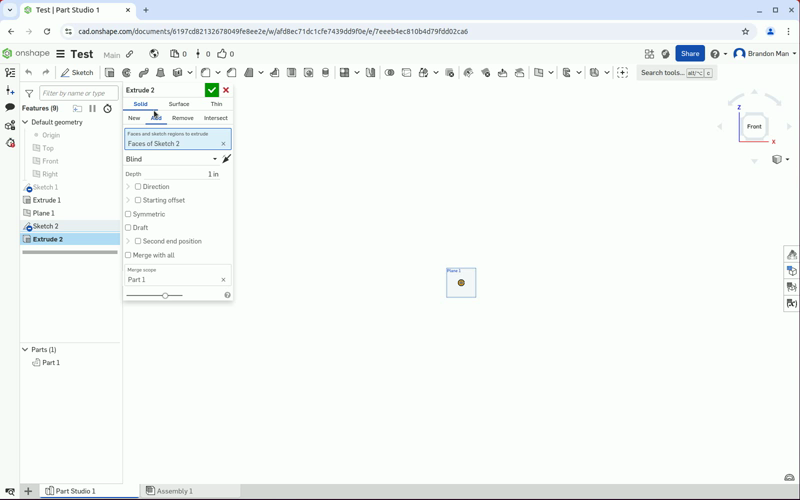
mouse_move(186, 120)
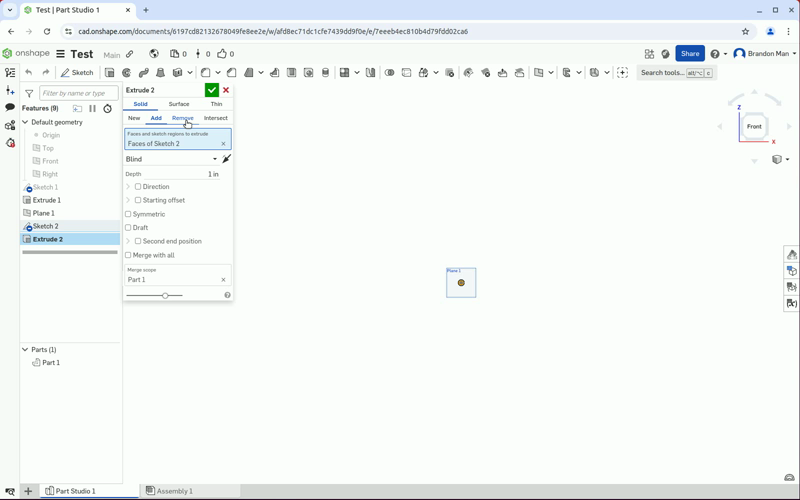
click(186, 120)
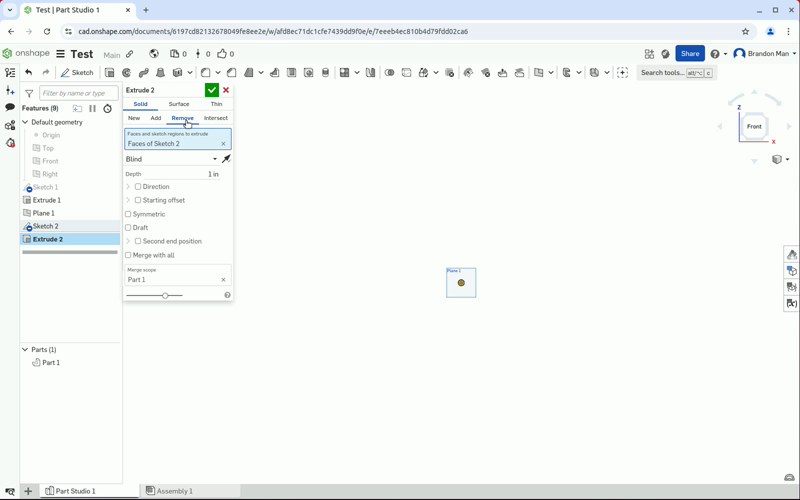
key(tab, 4)
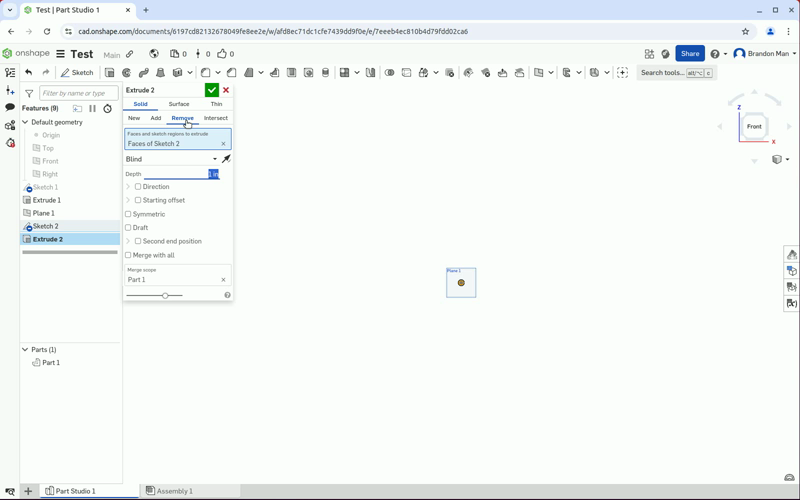
text(1.204)
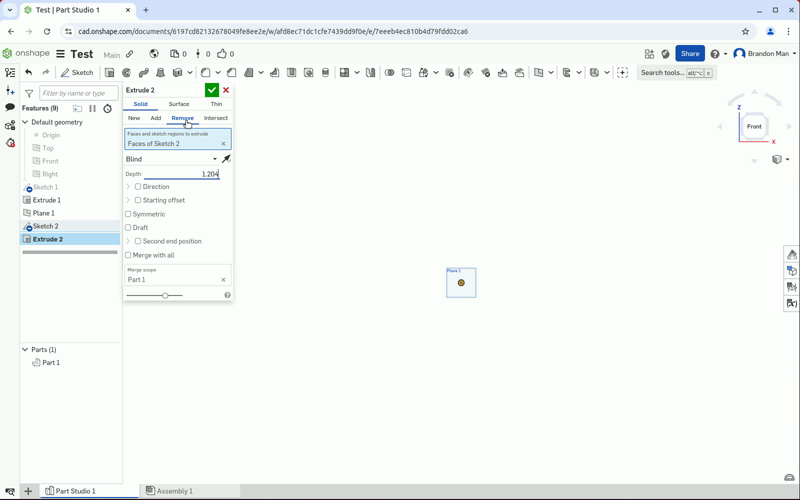
key(tab, 6)
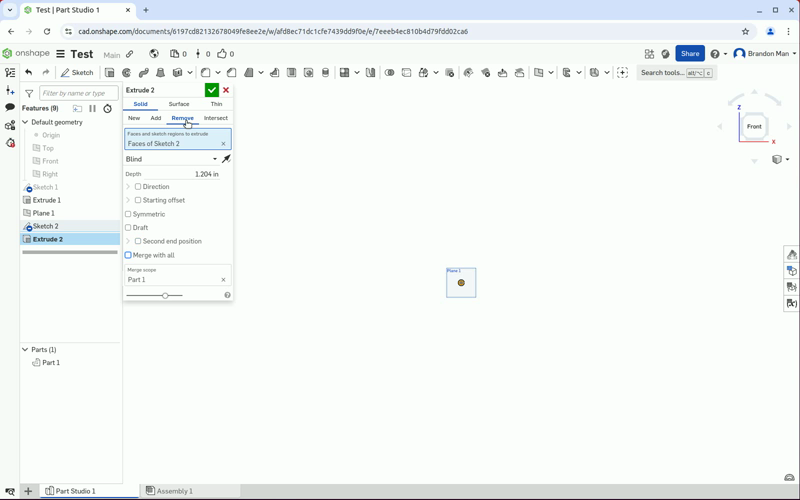
key(space)
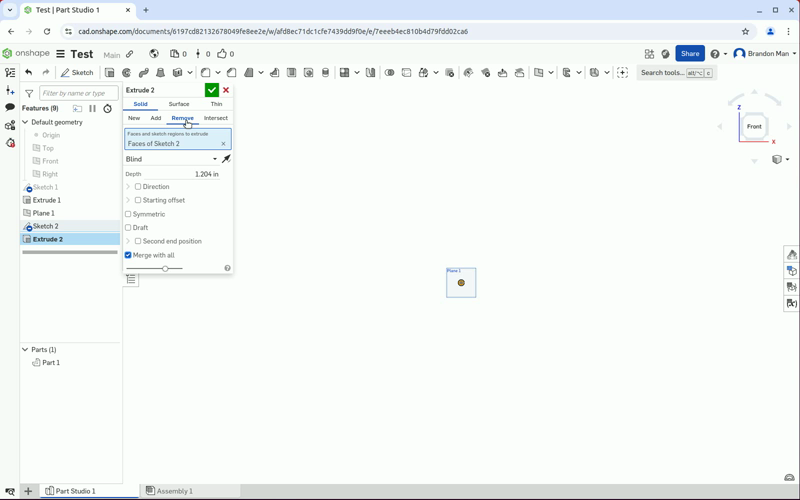
key(enter)
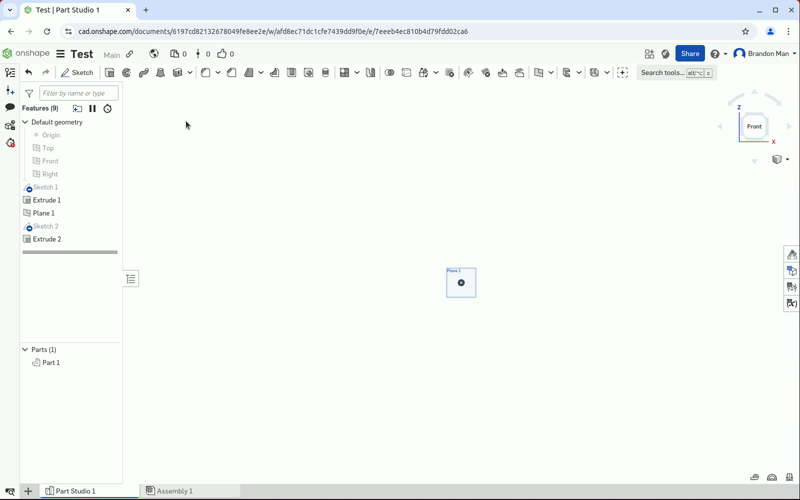
key(shift+h)
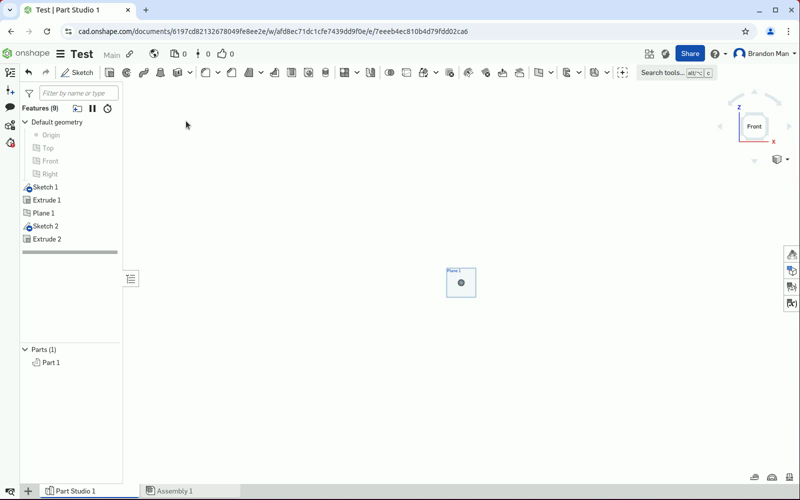
key(shift+h)
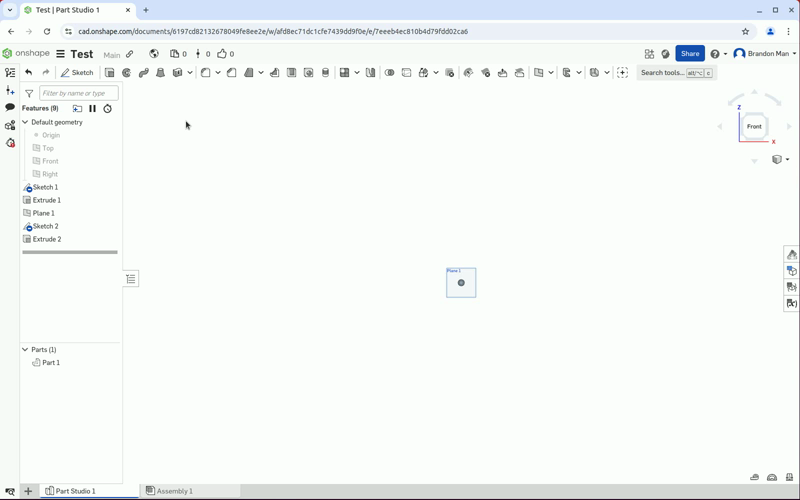
key(shift+7)
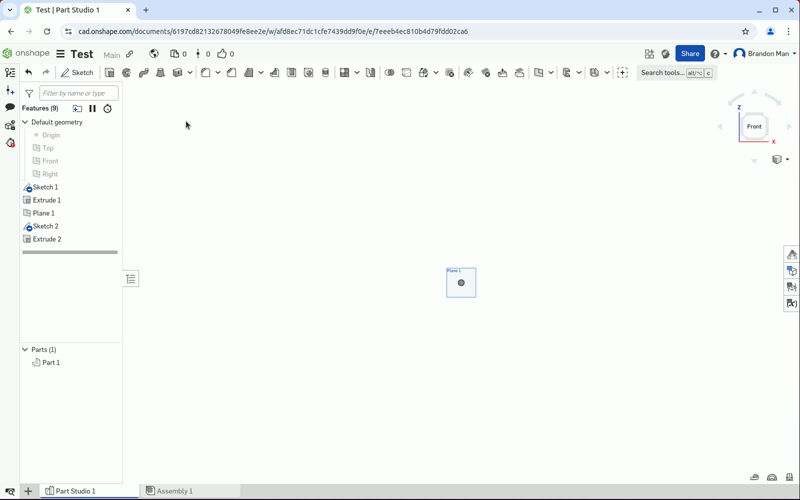
key(left, 2)
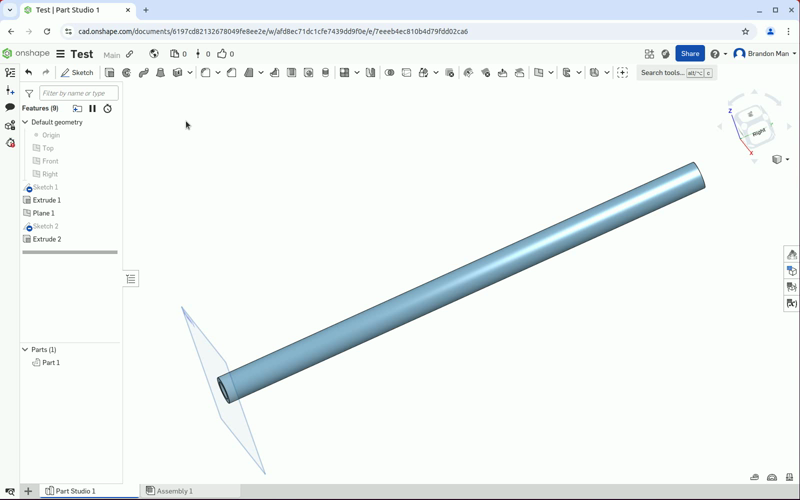
key(down, 2)
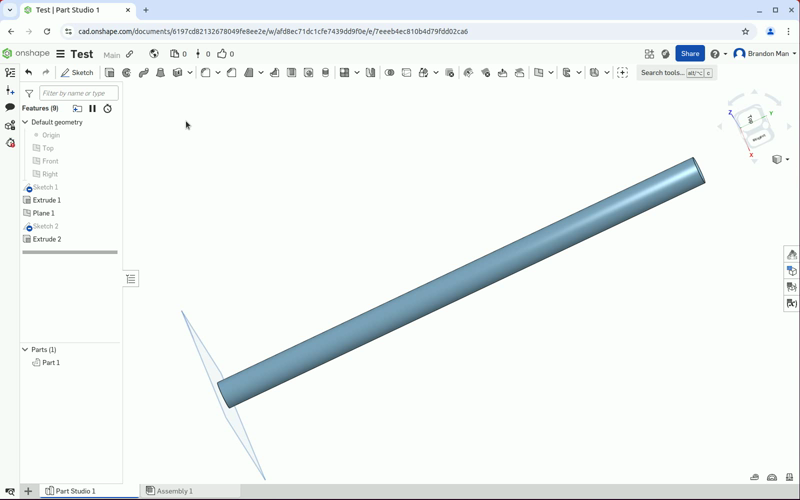
key(up, 2)
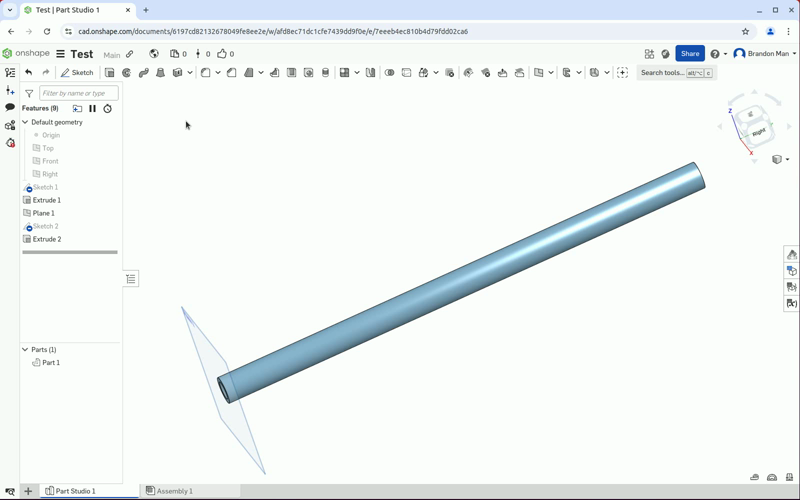
key(right, 2)
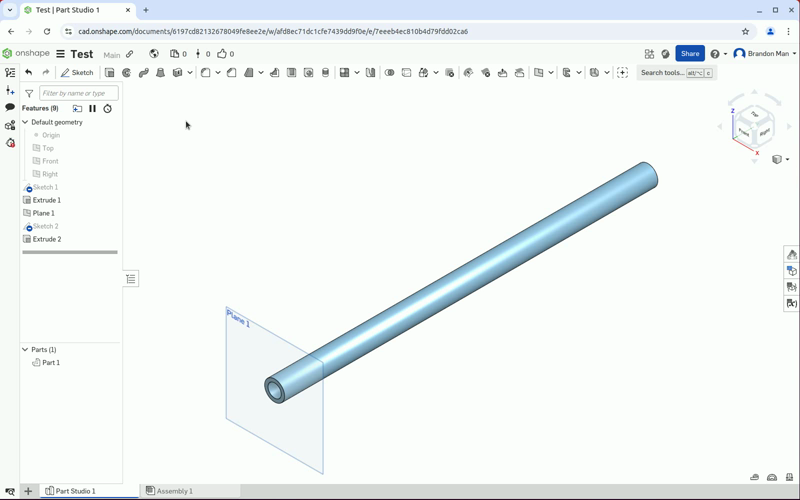
mouse_move(73, 189)
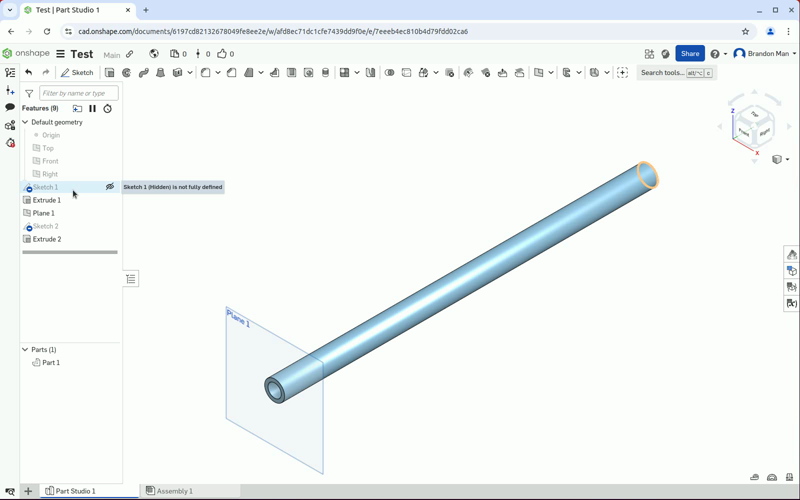
click(73, 189)